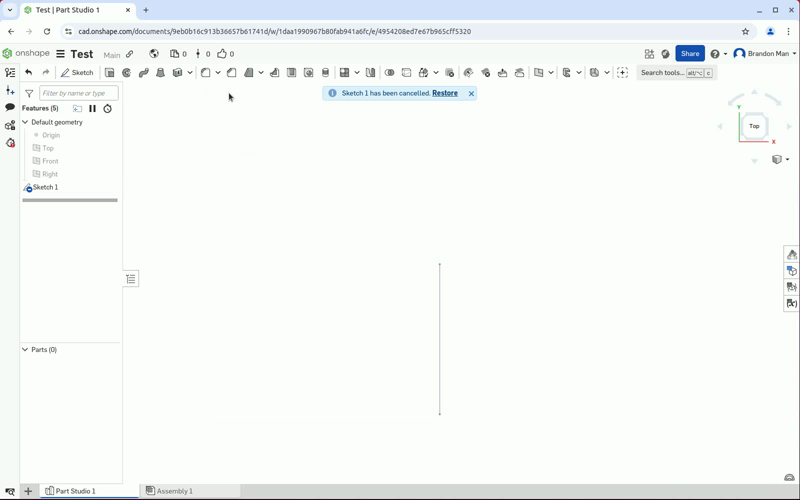
key(shift+h)
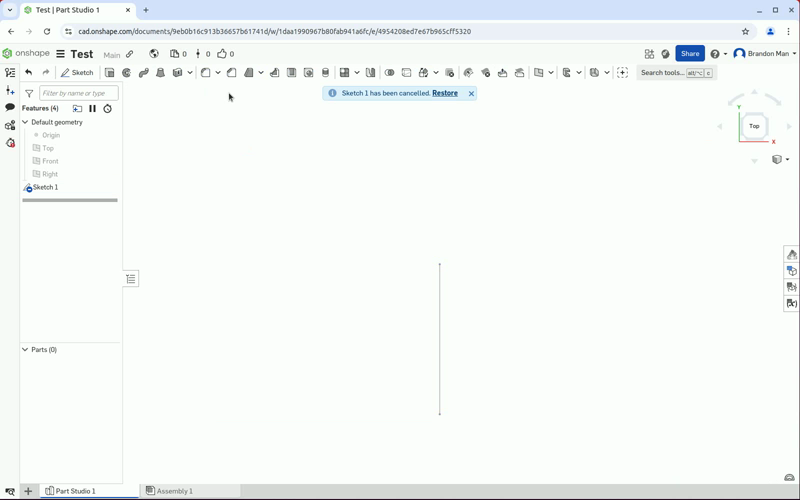
key(shift+s)
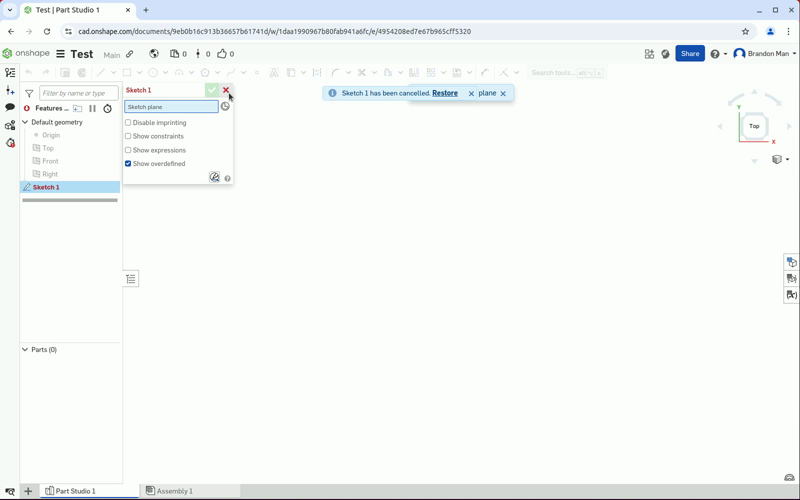
mouse_move(73, 150)
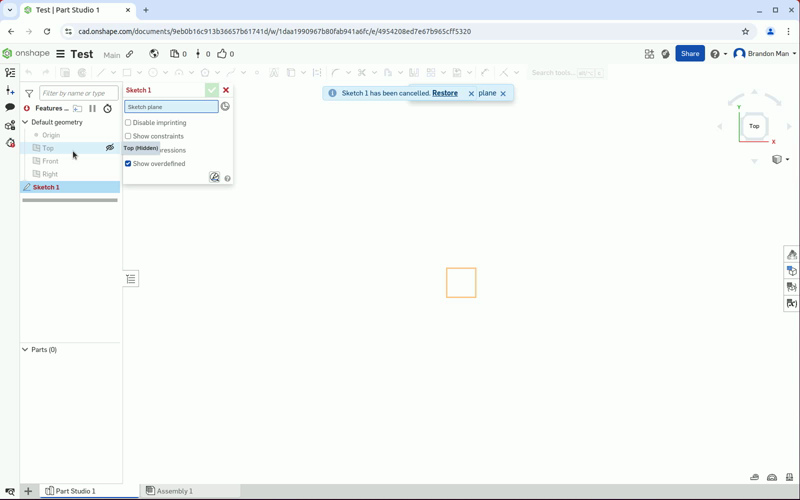
click(73, 150)
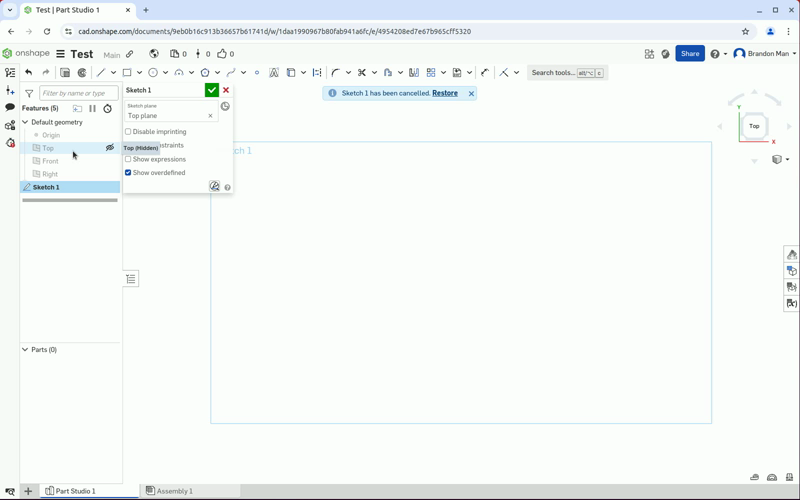
mouse_move(73, 352)
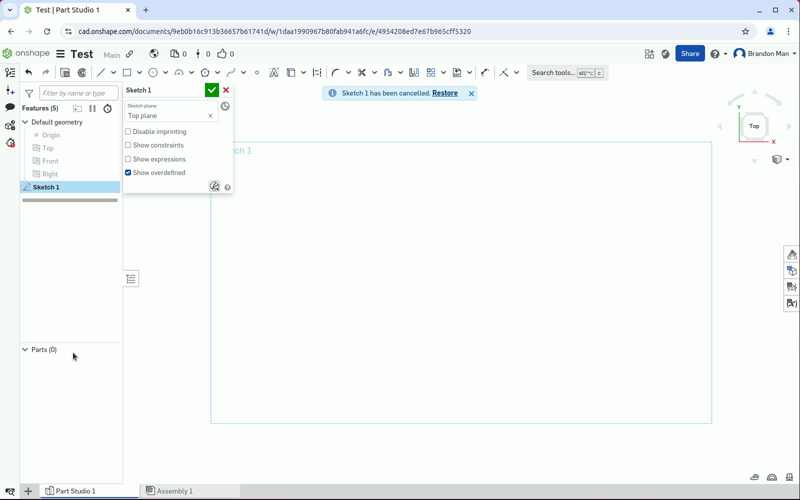
key(y)
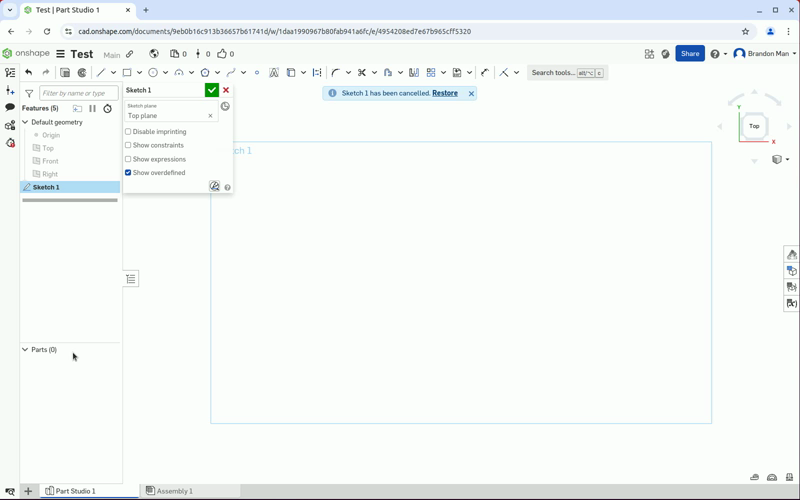
key(l)
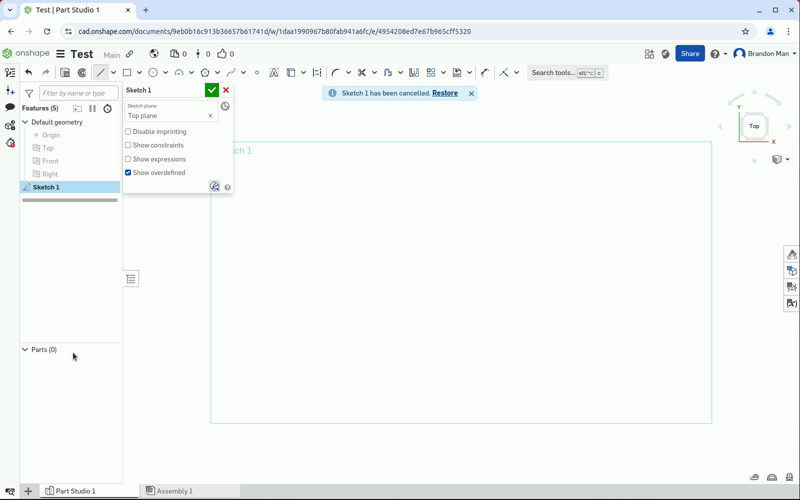
key_down(shift)
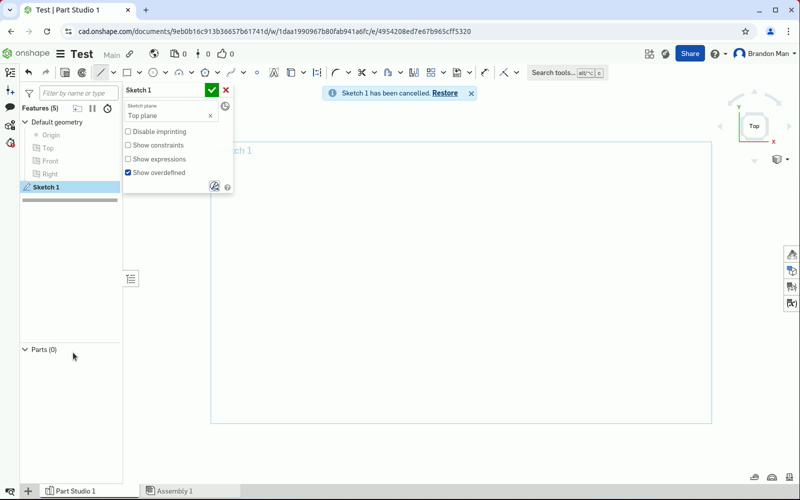
mouse_move(460, 282)
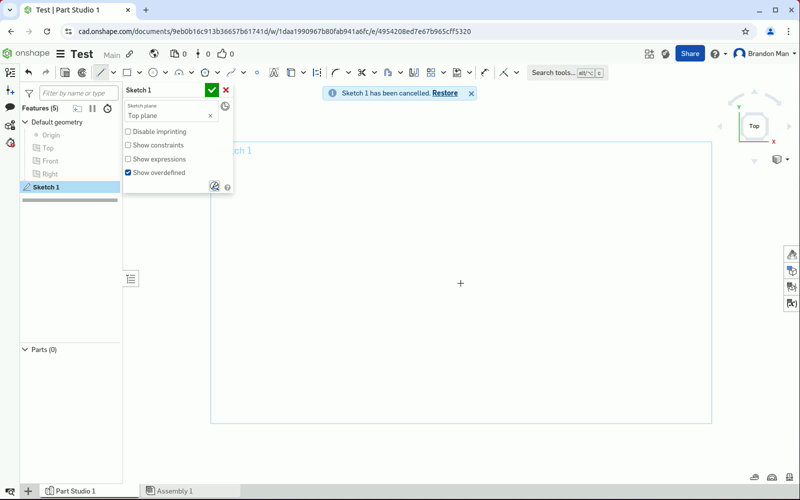
click(460, 282)
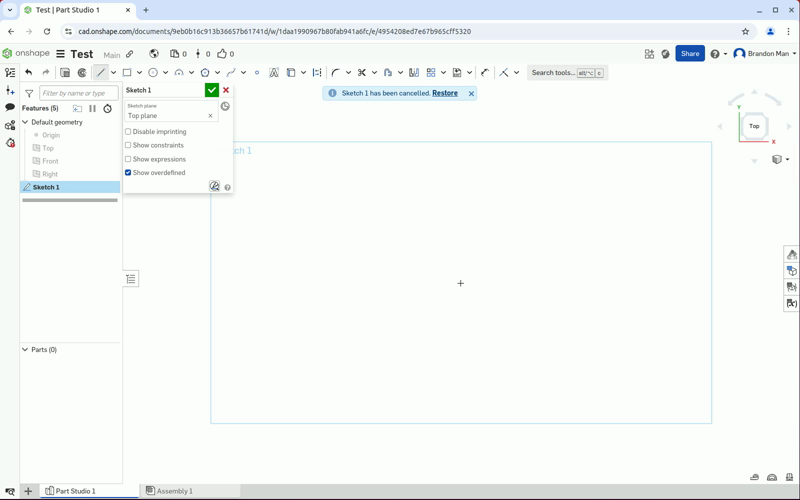
key_up(shift)
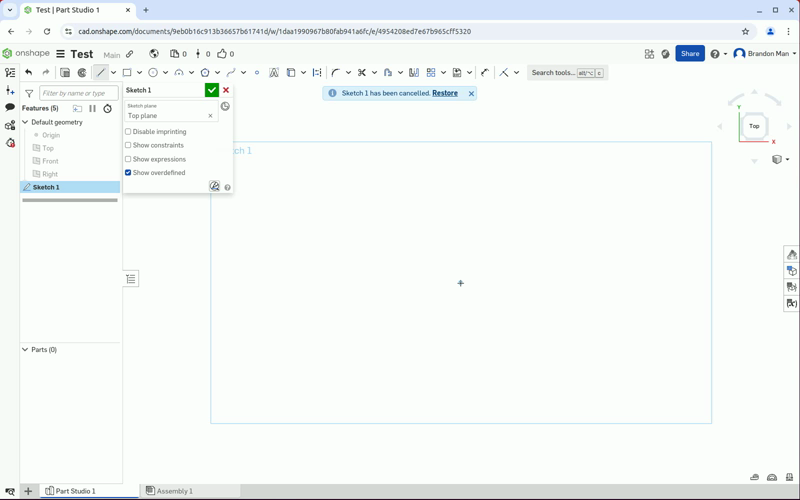
key_down(shift)
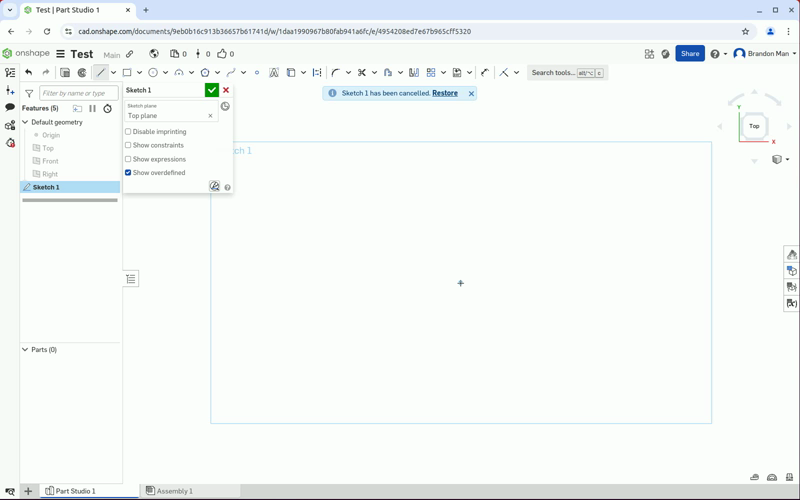
mouse_move(573, 282)
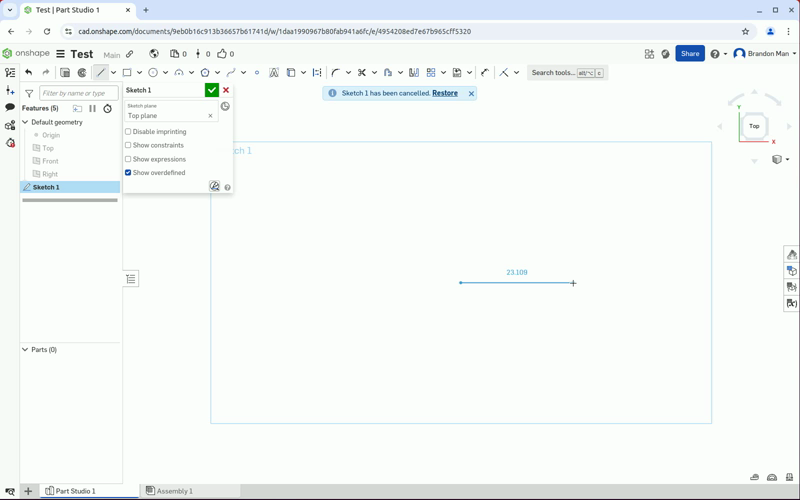
click(573, 282)
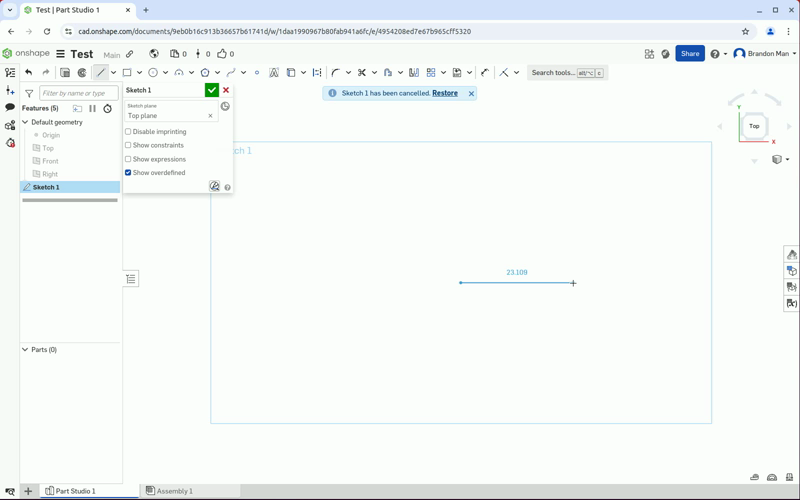
key_up(shift)
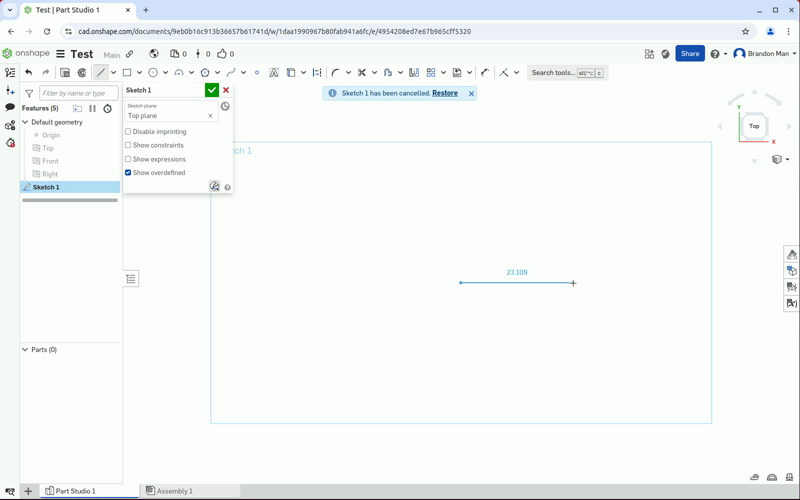
key_down(shift)
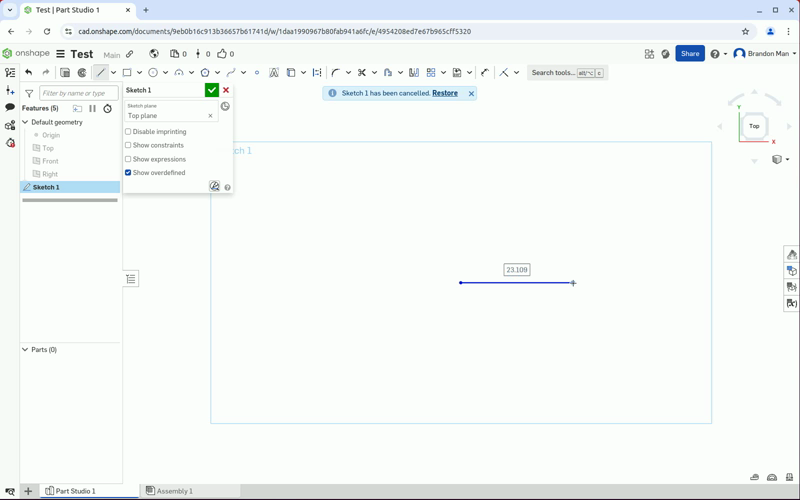
mouse_move(573, 170)
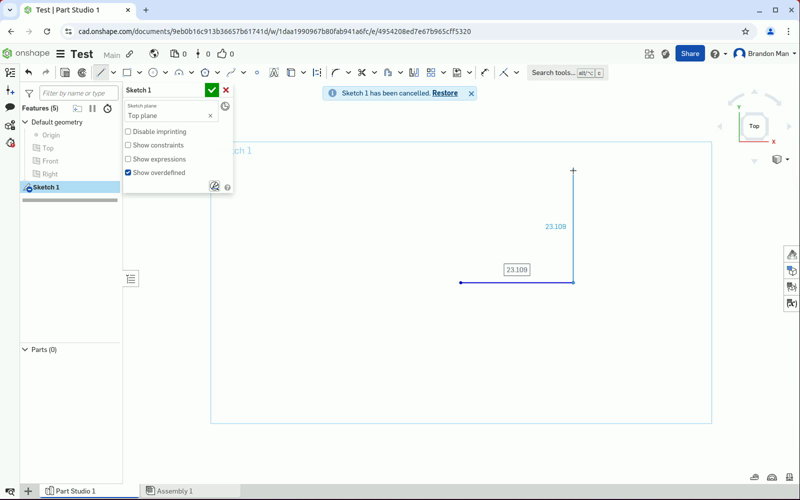
click(573, 170)
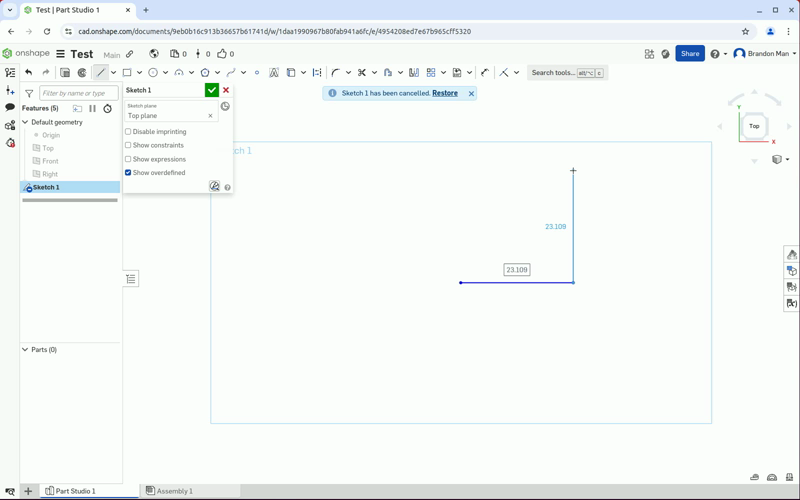
key_up(shift)
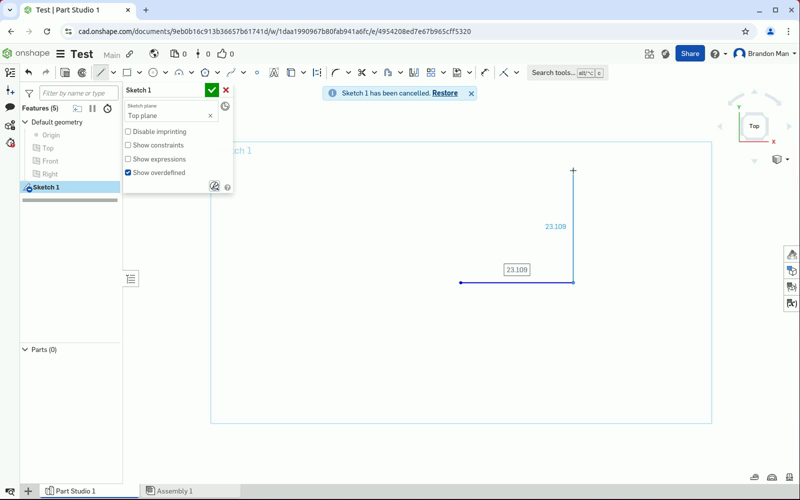
key_down(shift)
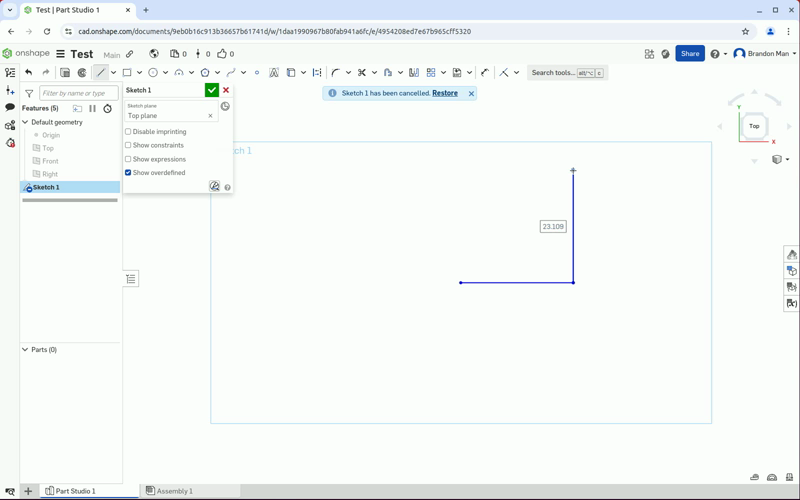
mouse_move(460, 170)
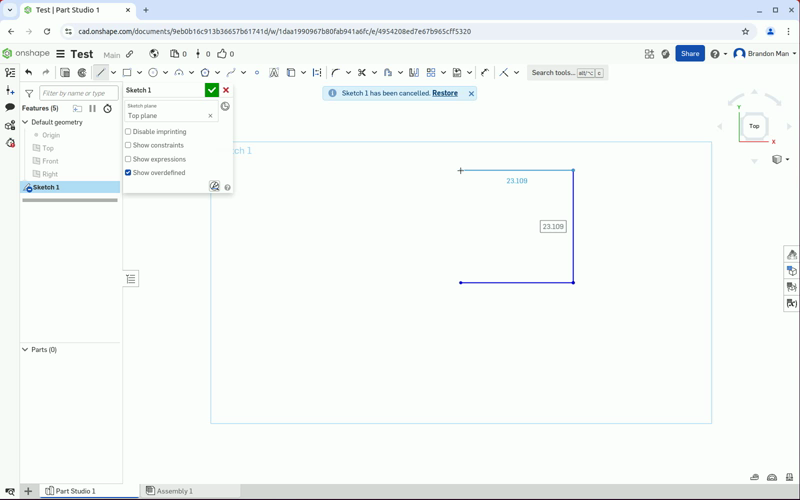
click(460, 170)
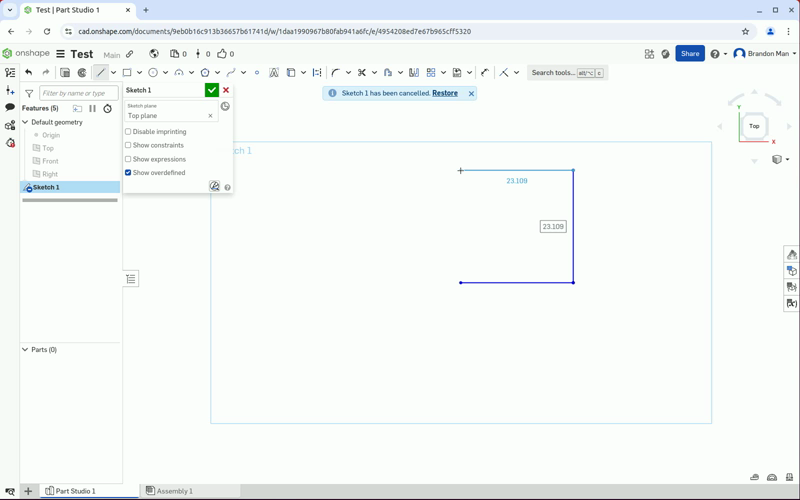
key_up(shift)
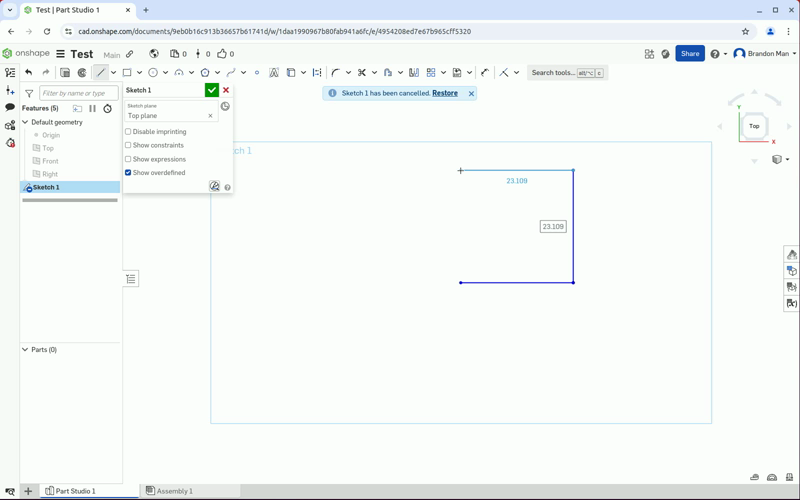
key_down(shift)
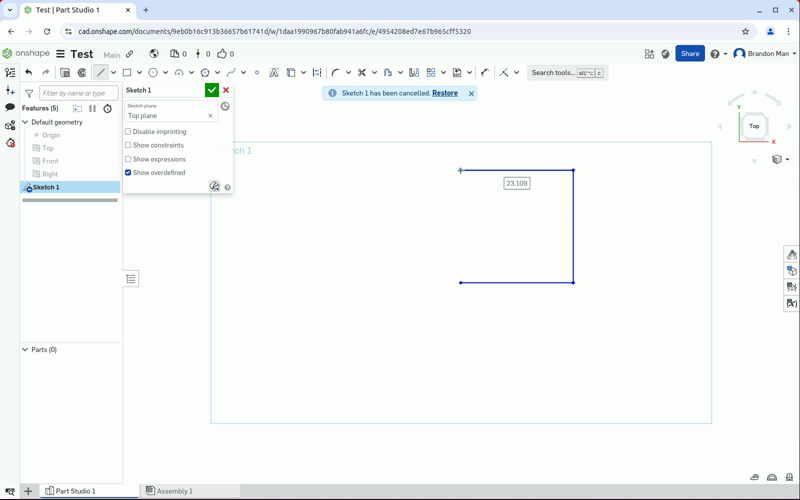
mouse_move(460, 282)
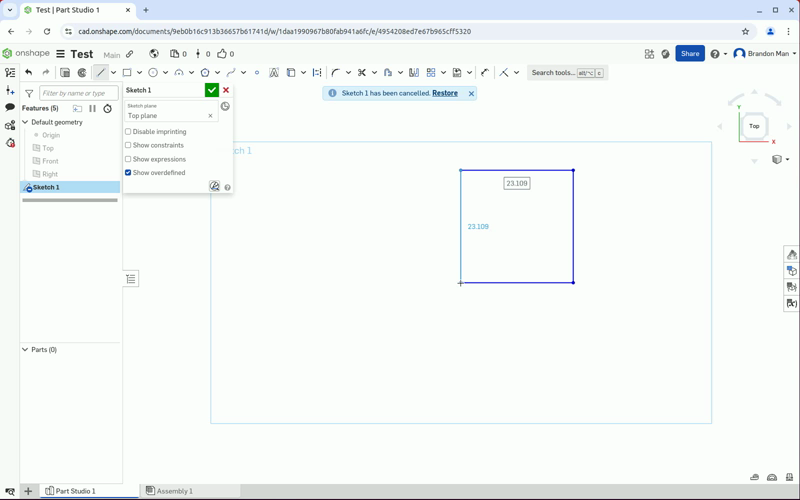
key_up(shift)
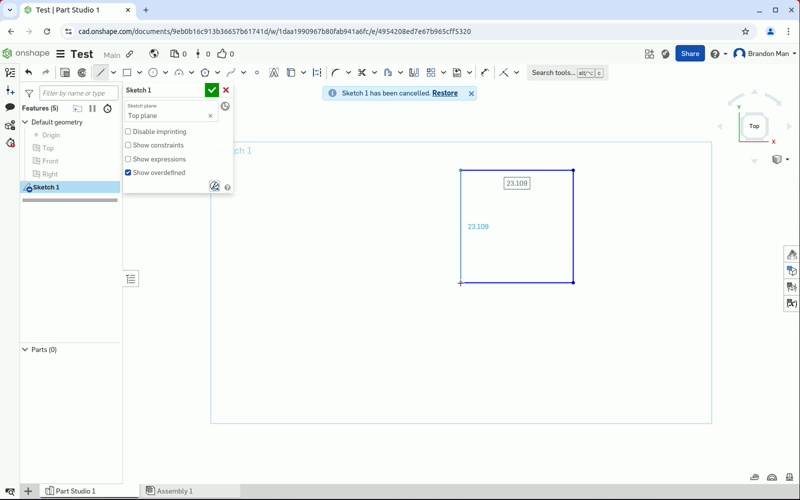
click(460, 282)
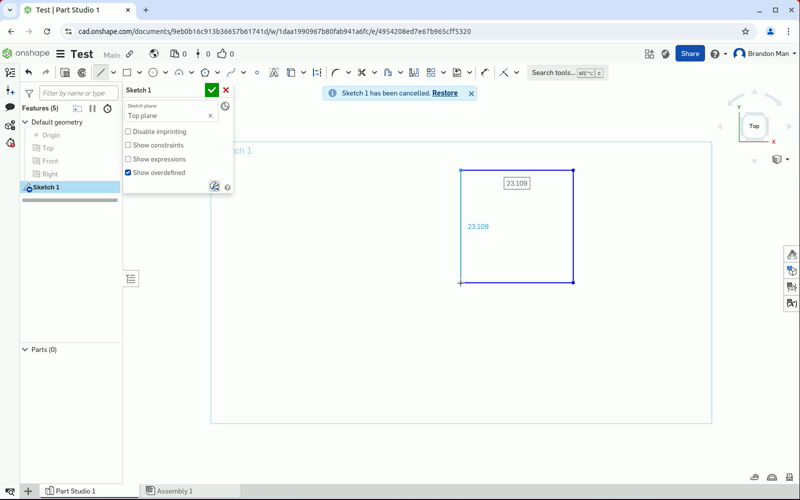
key(esc)
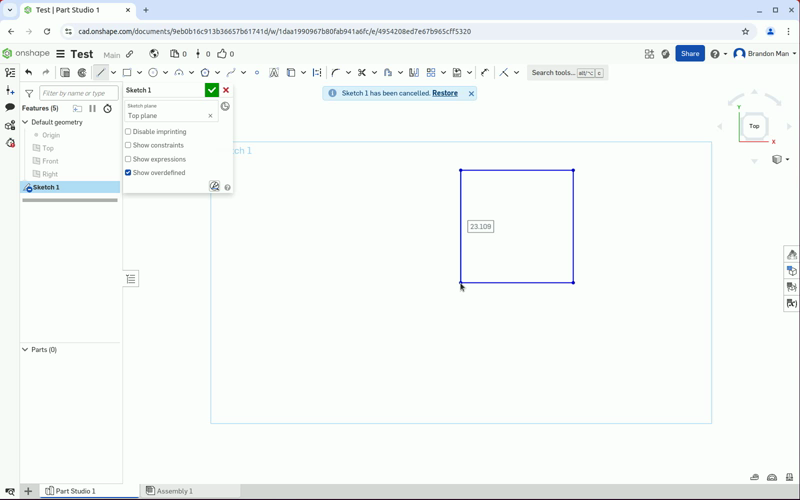
mouse_move(506, 191)
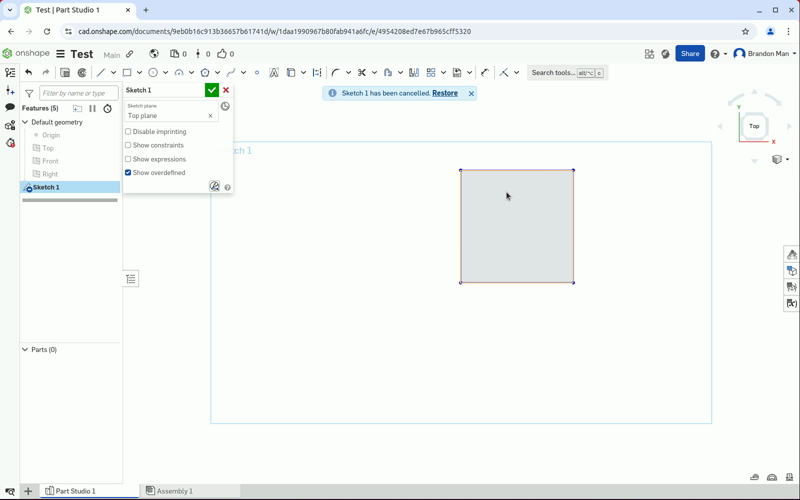
click(506, 191)
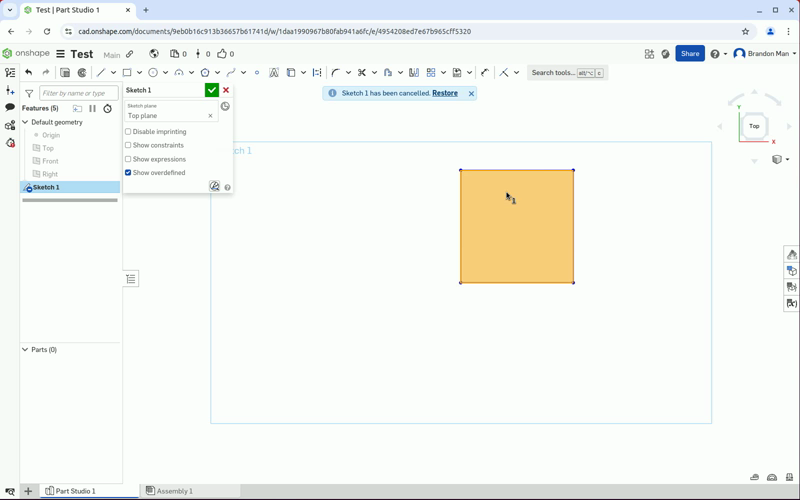
mouse_move(73, 352)
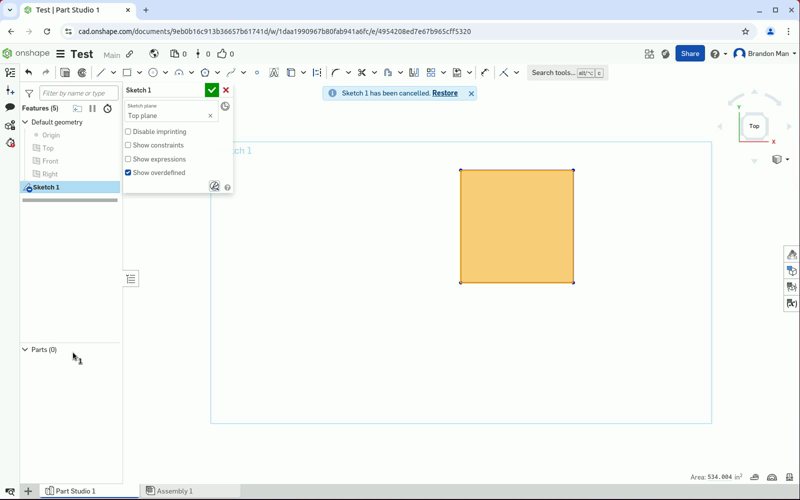
key(shift+y)
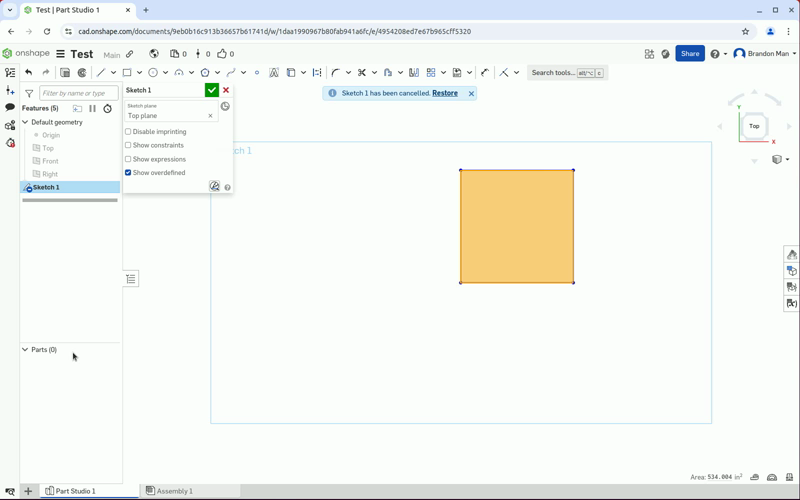
key(shift+e)
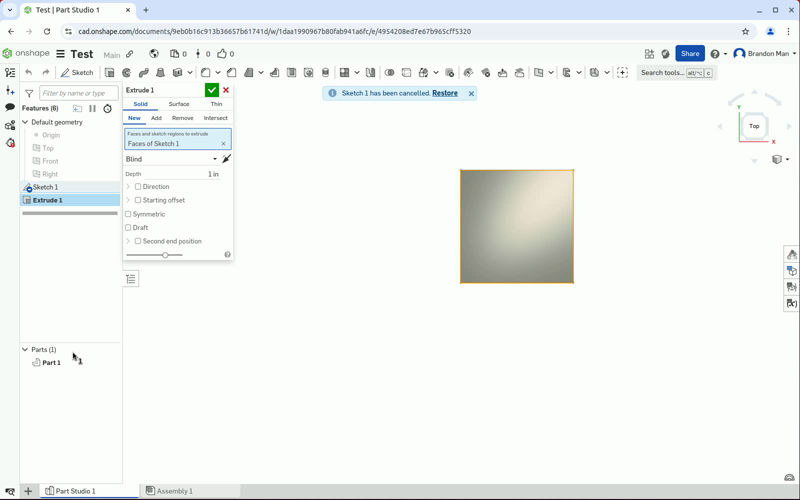
mouse_move(143, 106)
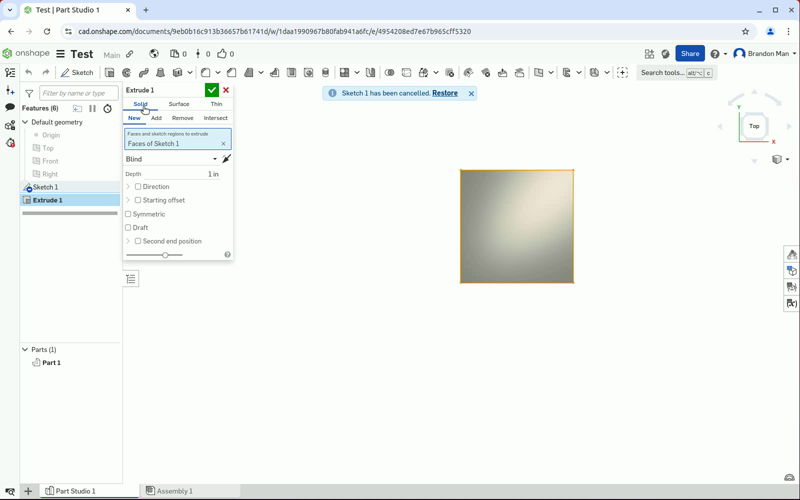
click(143, 106)
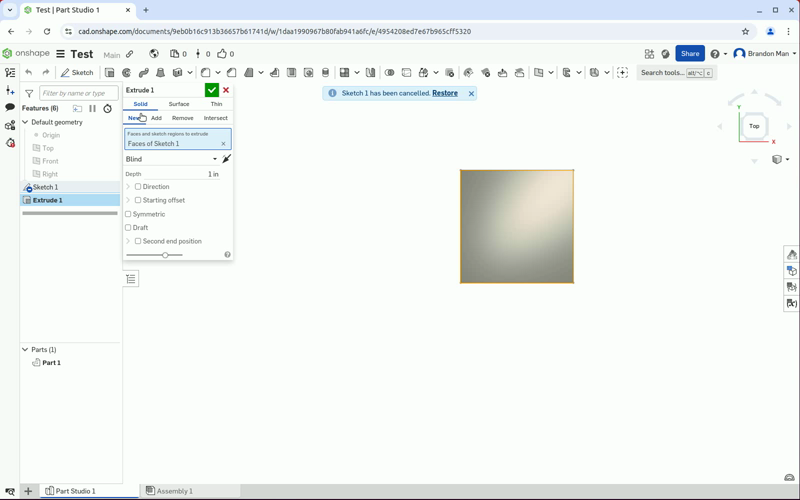
mouse_move(137, 120)
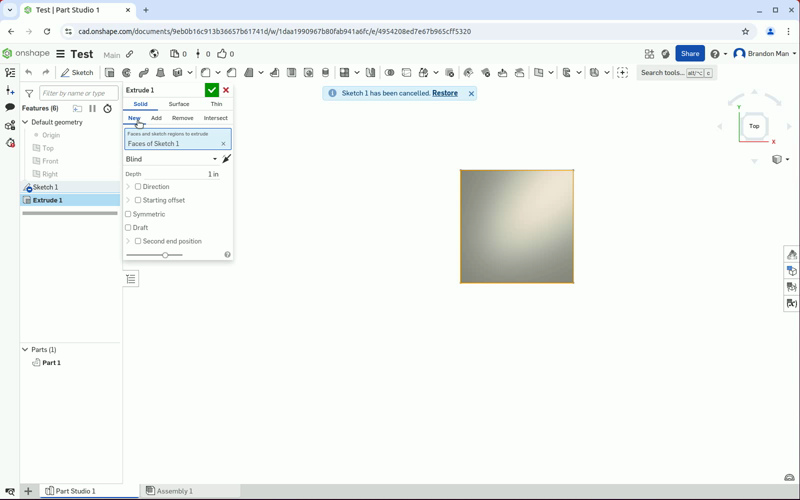
click(137, 120)
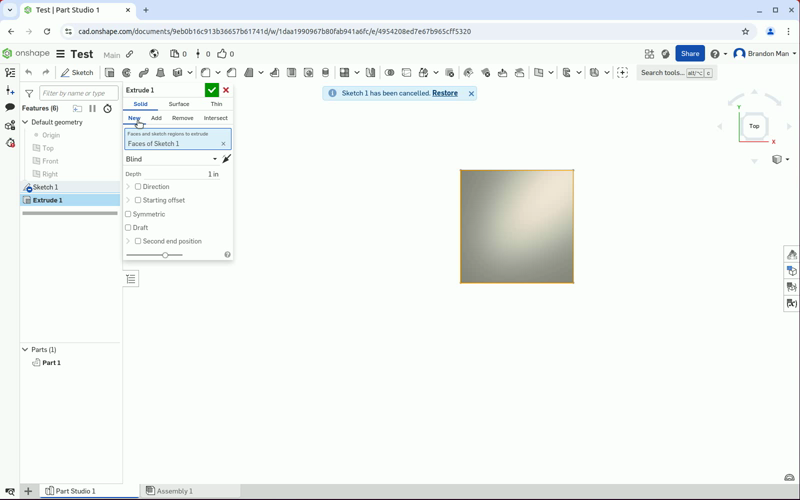
key(tab, 4)
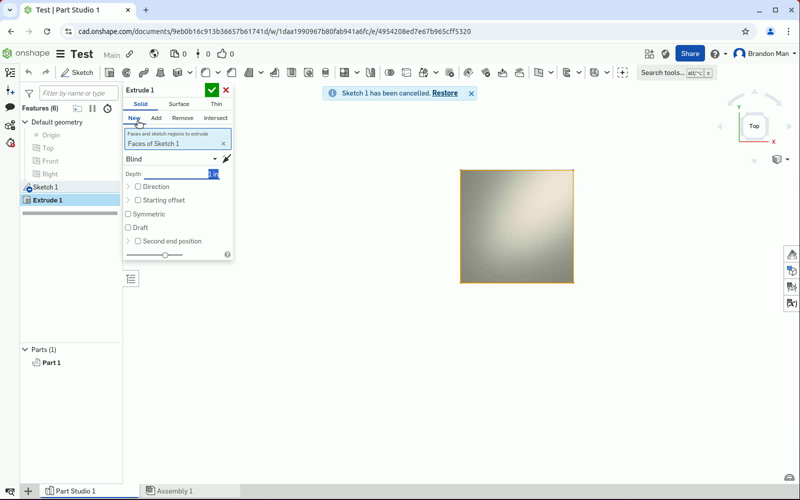
text(11.554)
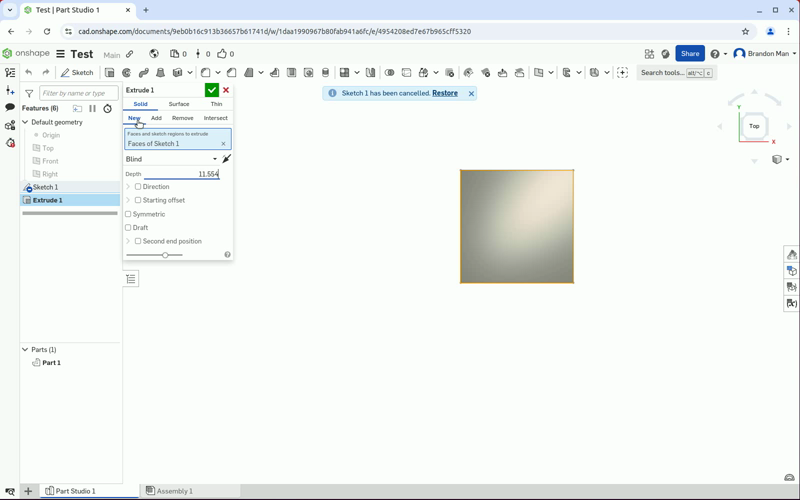
key(enter)
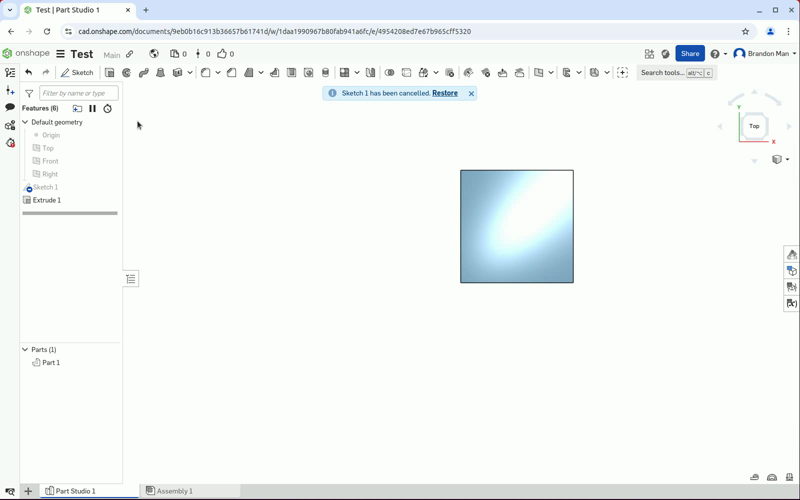
key(shift+h)
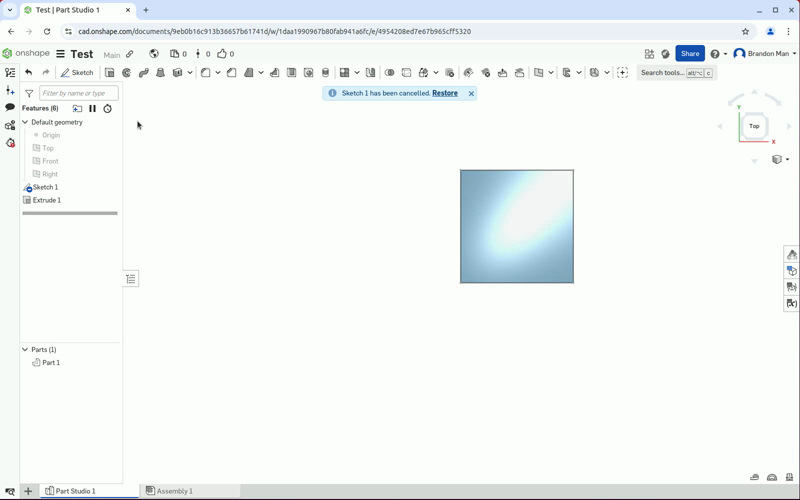
key(shift+h)
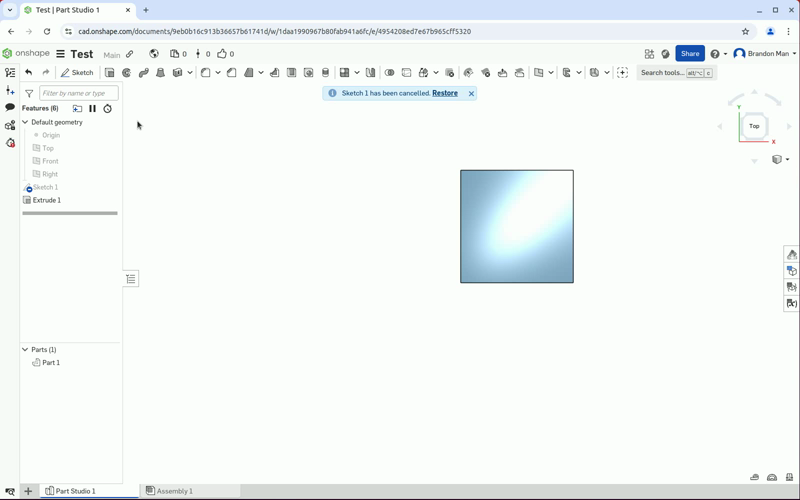
mouse_move(73, 189)
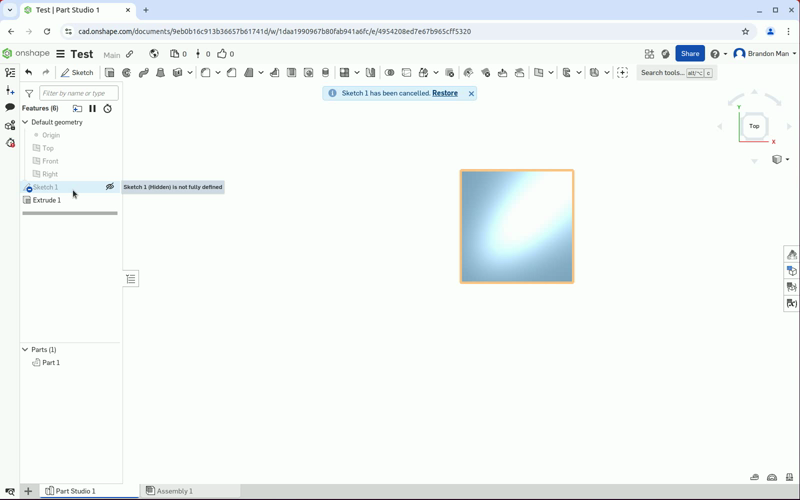
click(73, 189)
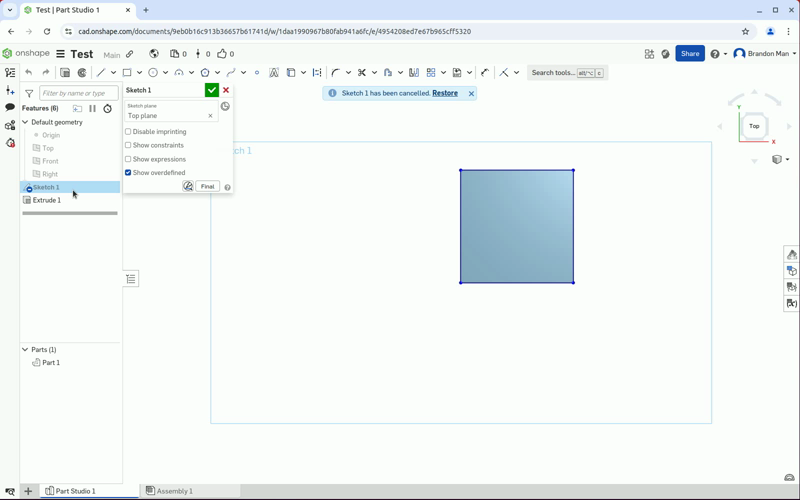
mouse_move(229, 92)
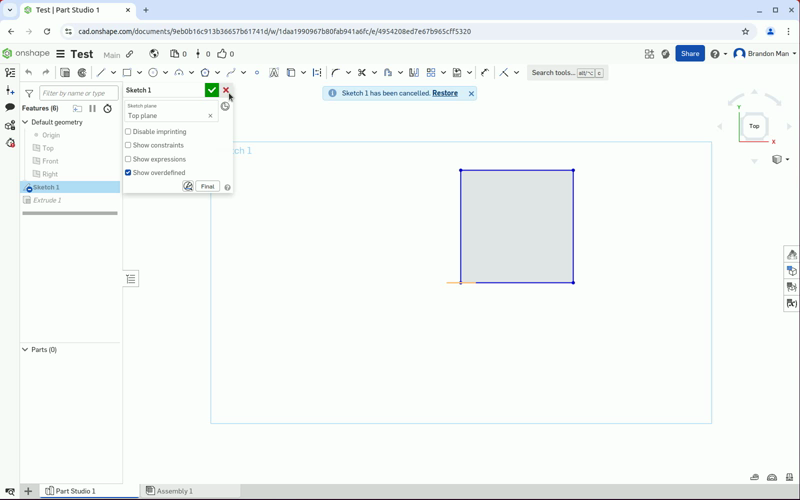
click(229, 92)
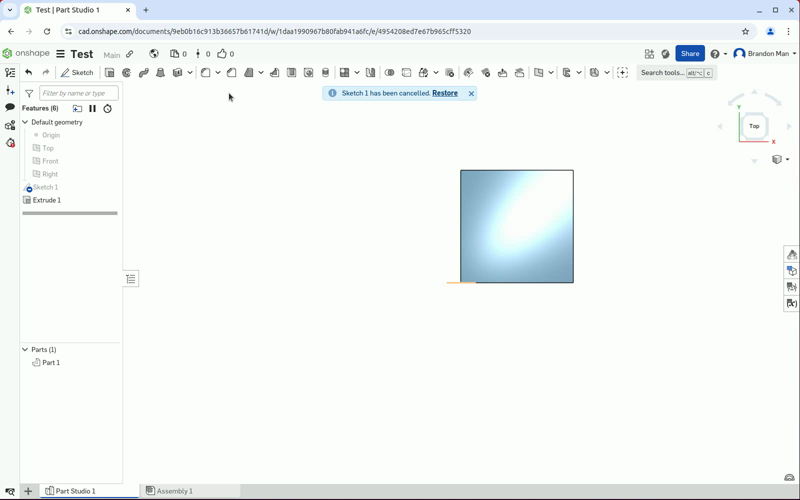
mouse_move(541, 75)
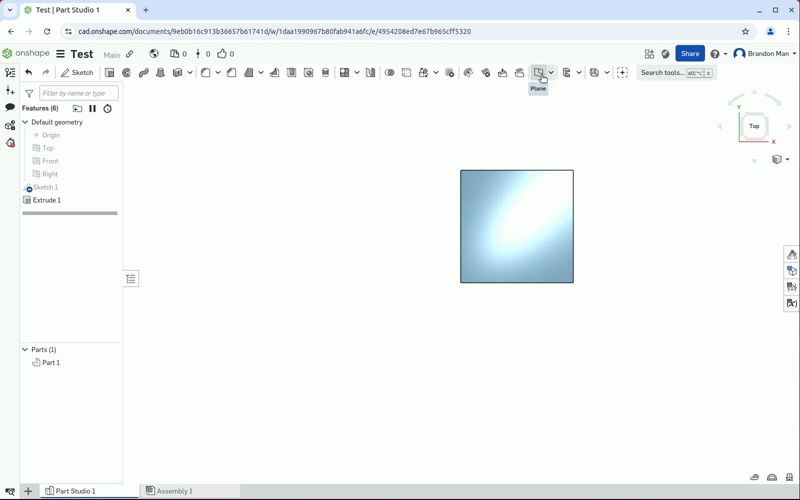
click(541, 75)
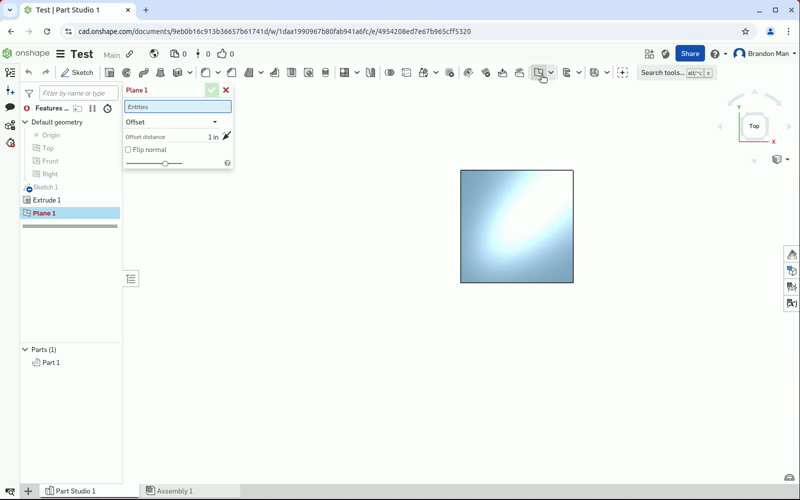
mouse_move(73, 150)
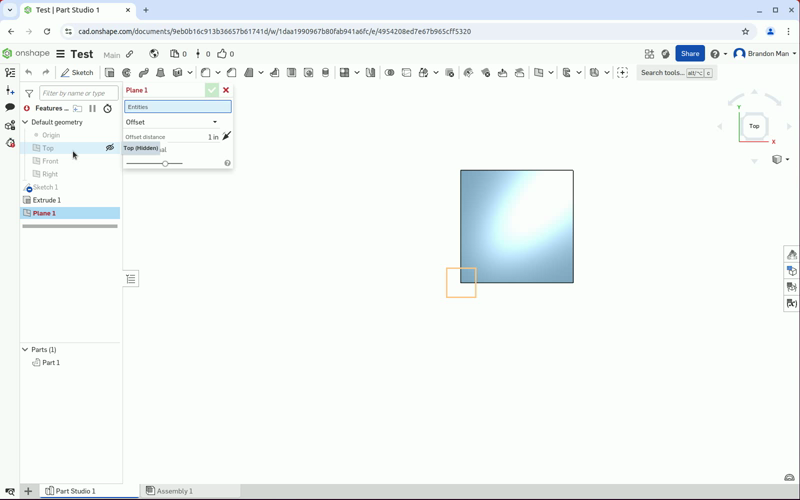
click(73, 150)
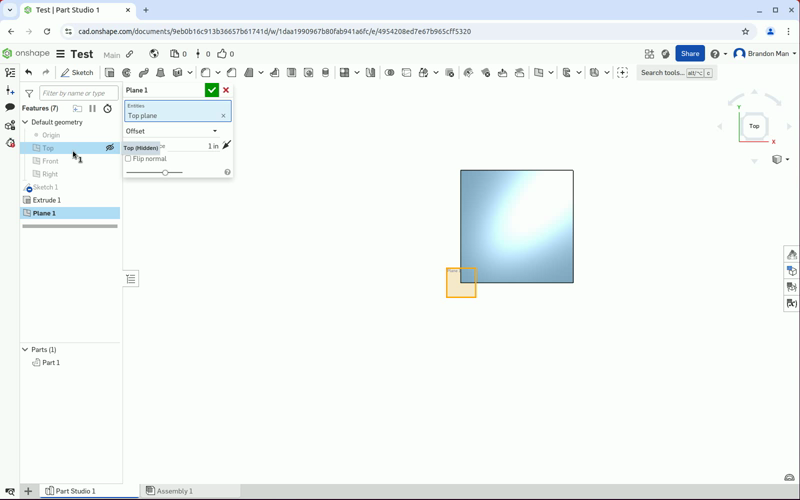
key(tab, 2)
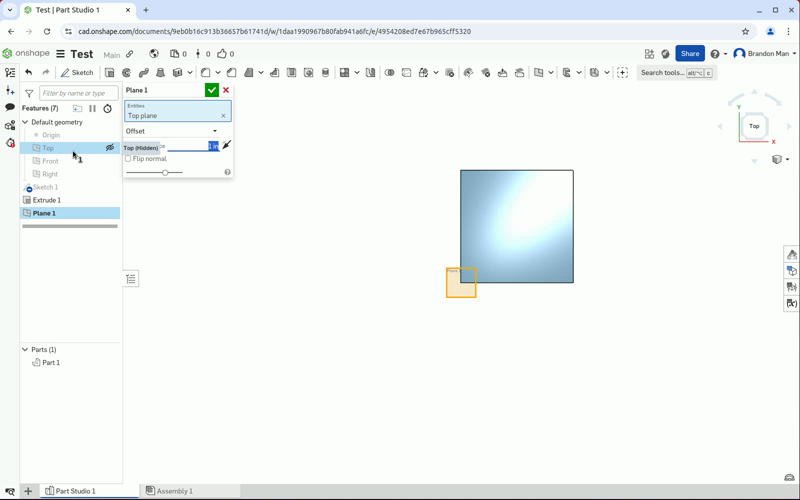
text(11.554)
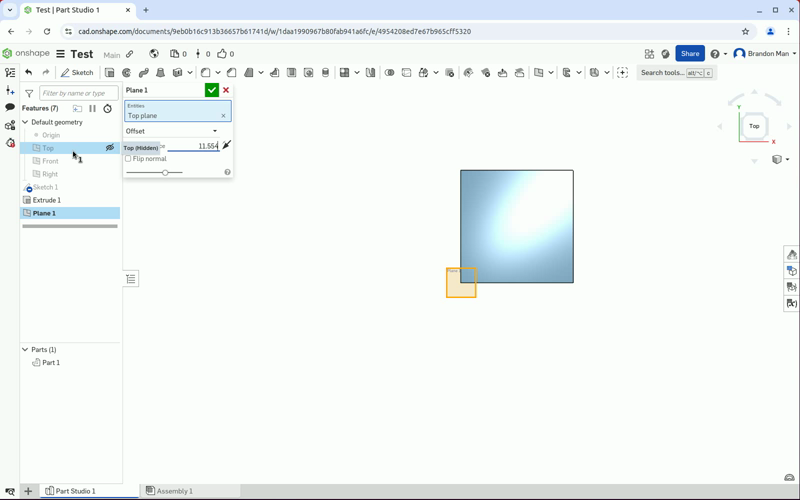
key(enter, 2)
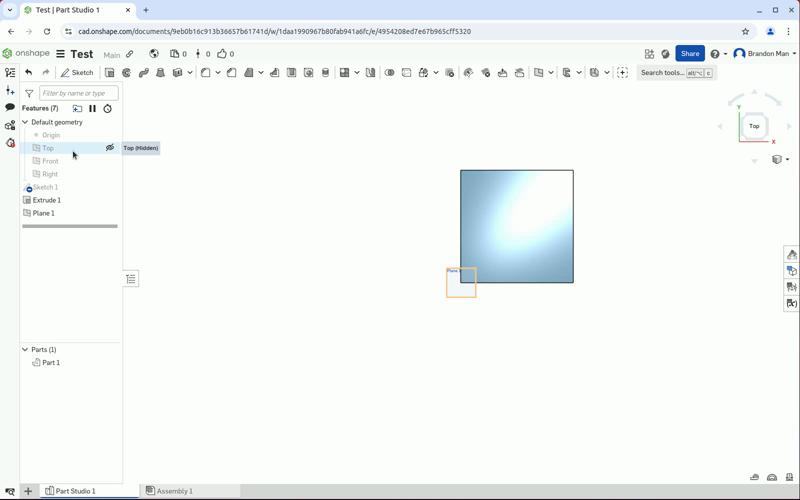
key(shift+s)
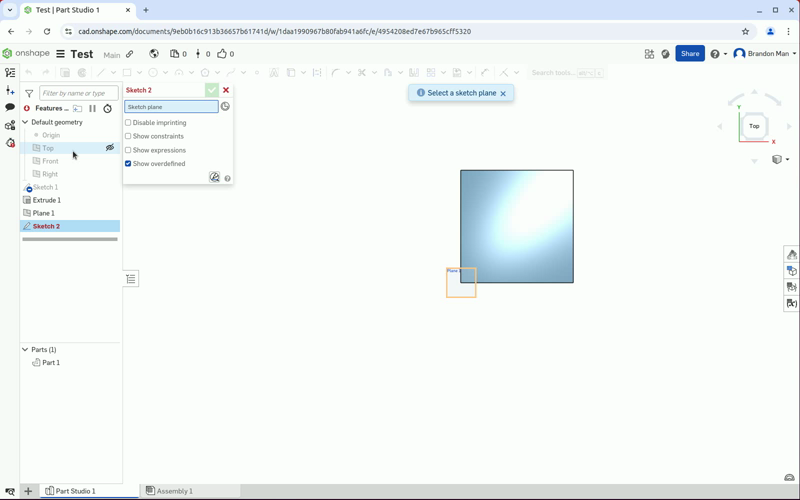
mouse_move(73, 215)
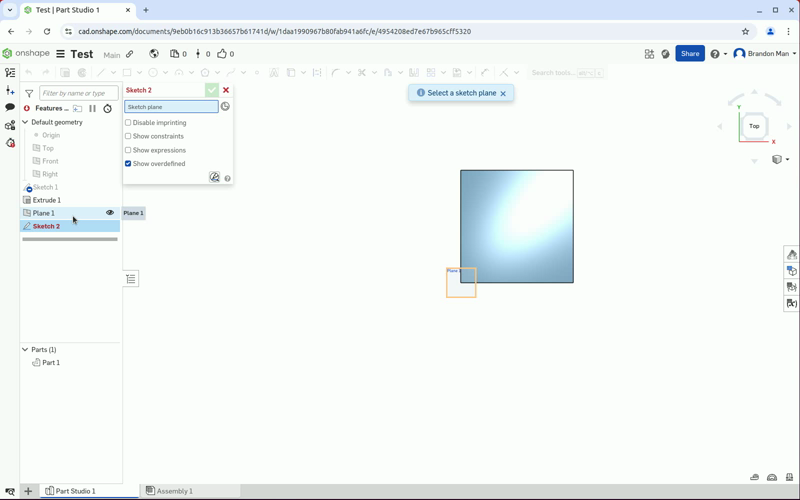
click(73, 215)
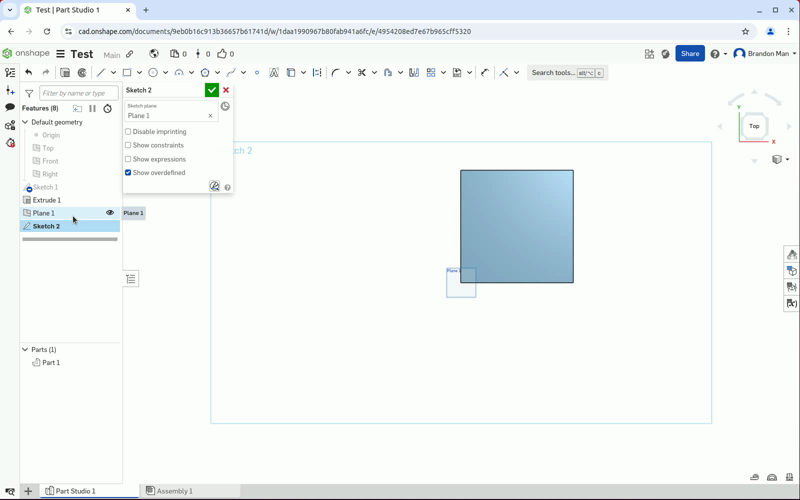
mouse_move(73, 352)
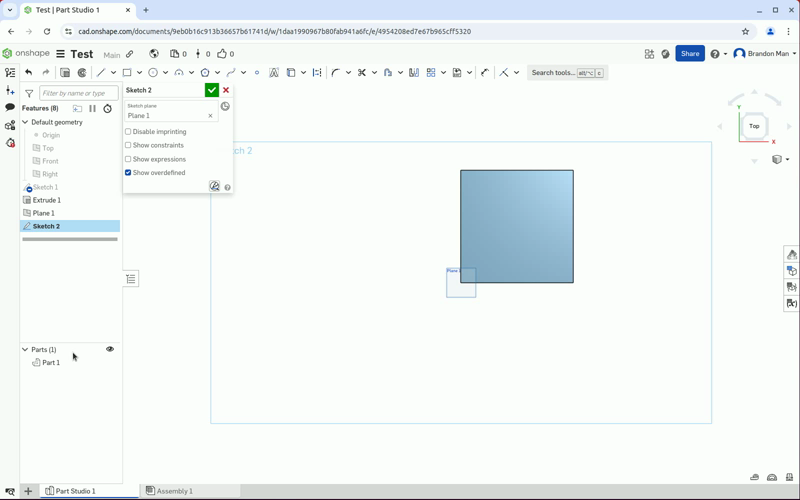
key(y)
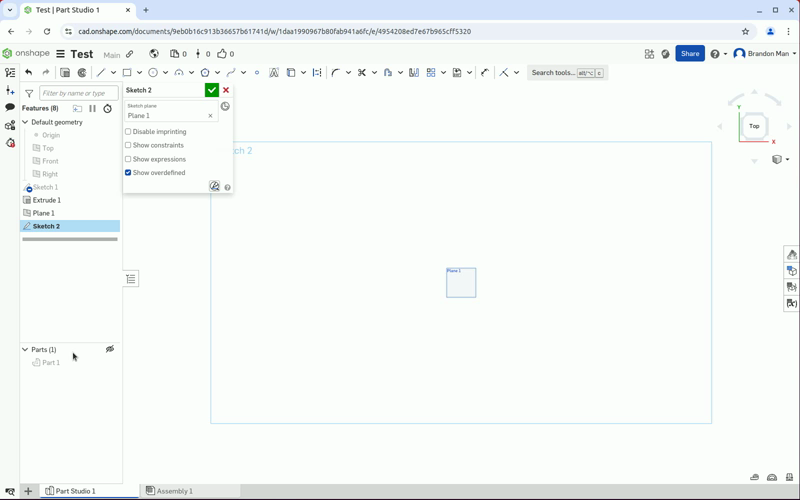
key(l)
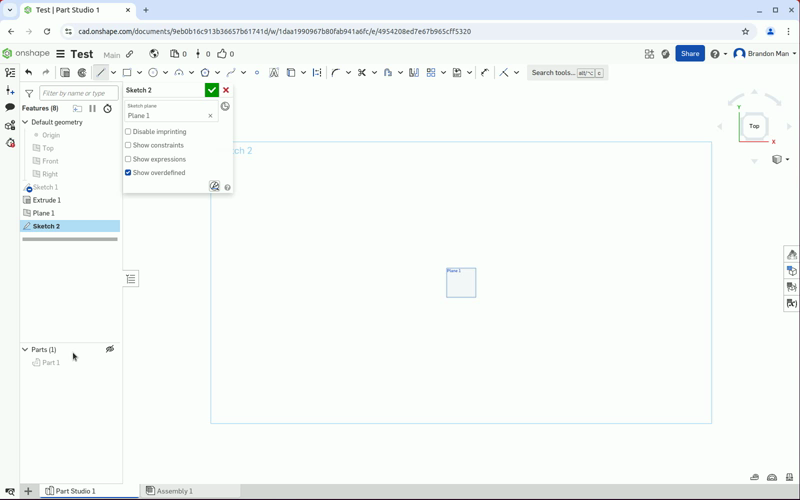
key_down(shift)
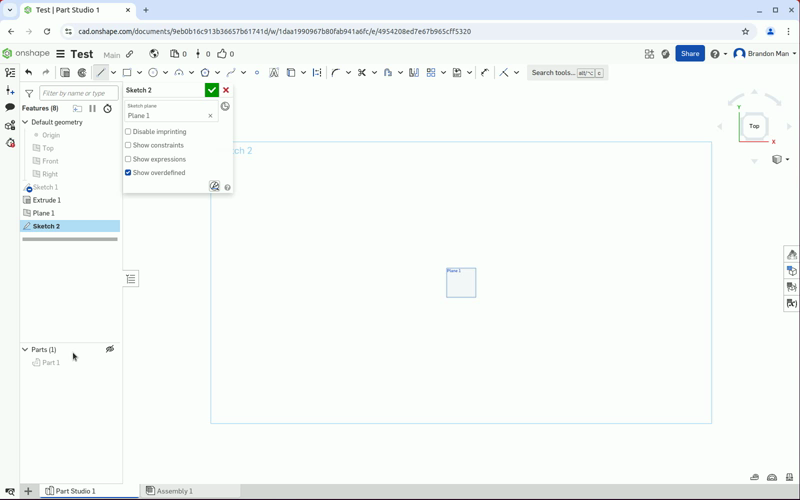
mouse_move(460, 254)
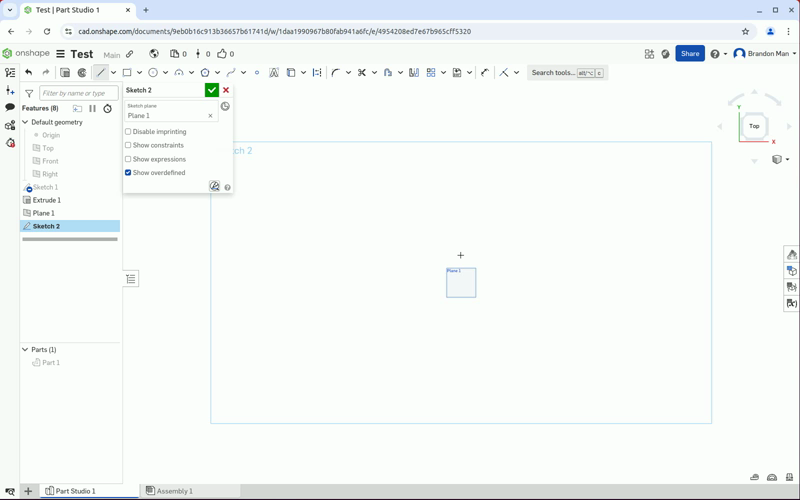
click(460, 254)
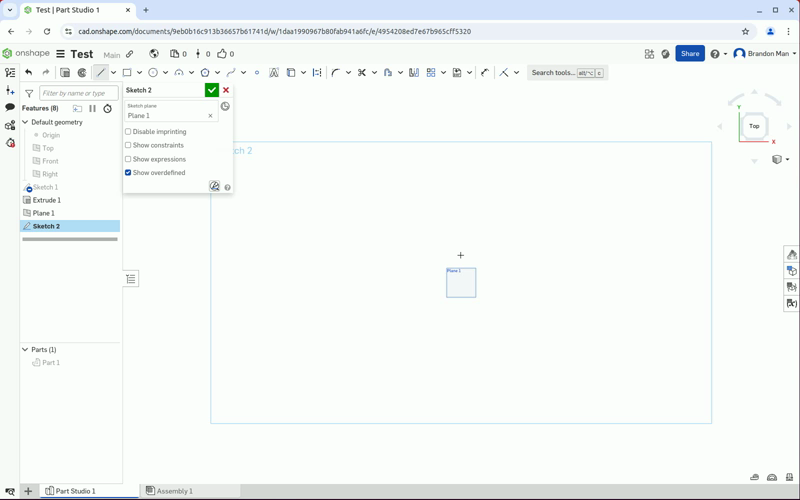
key_up(shift)
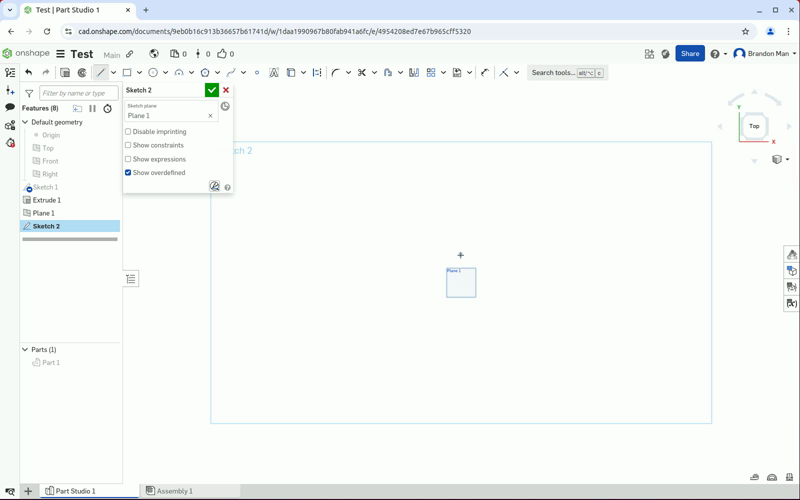
key_down(shift)
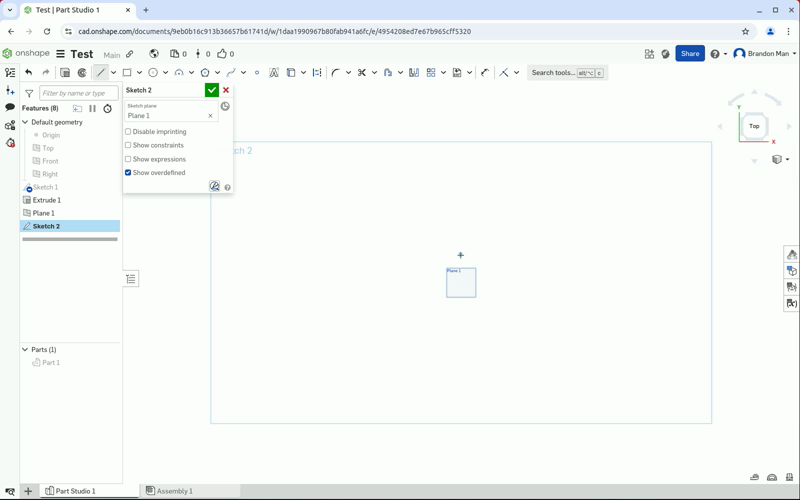
mouse_move(490, 254)
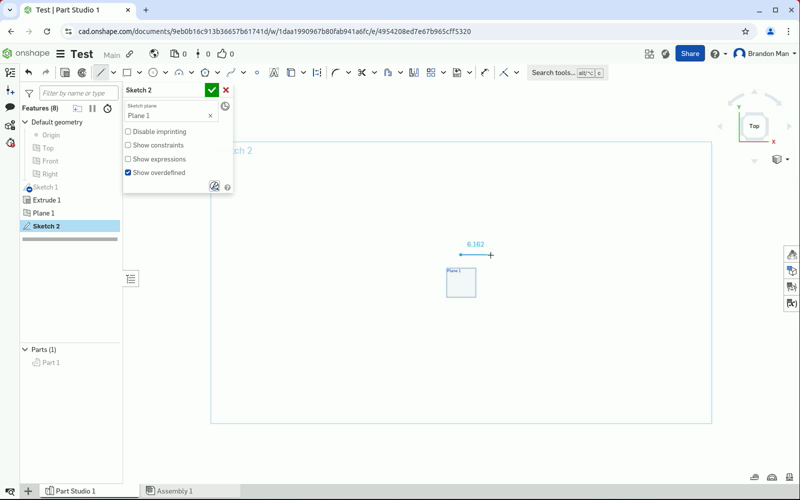
mouse_move(503, 254)
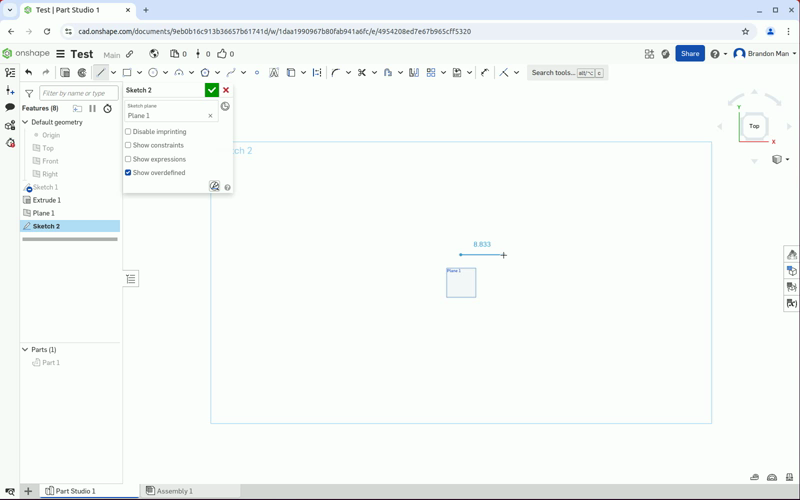
click(503, 254)
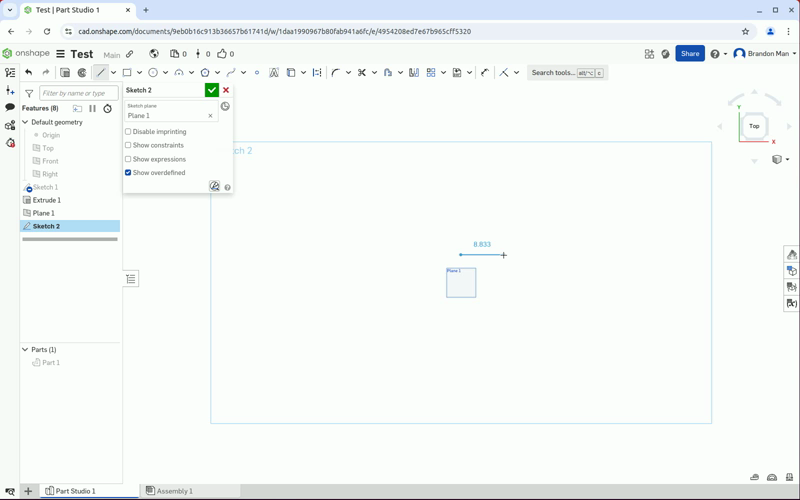
key_up(shift)
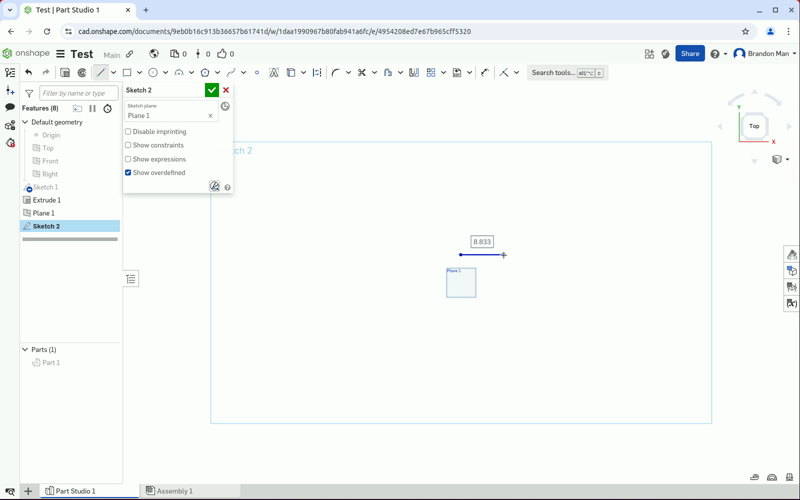
key_down(shift)
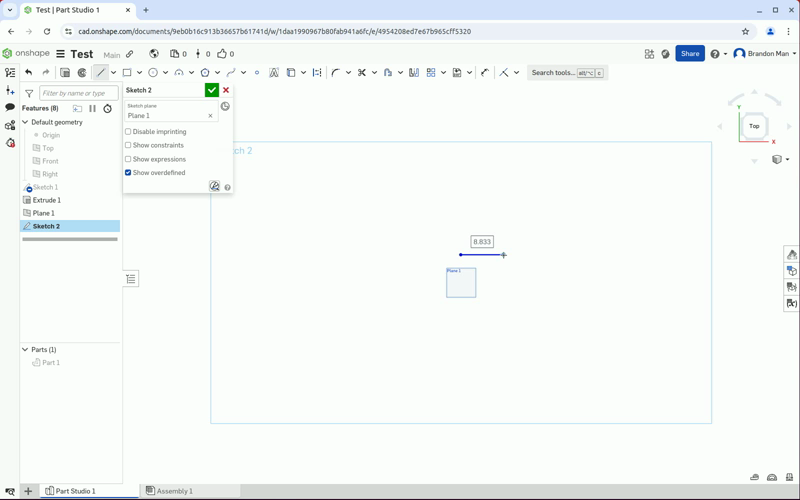
mouse_move(533, 254)
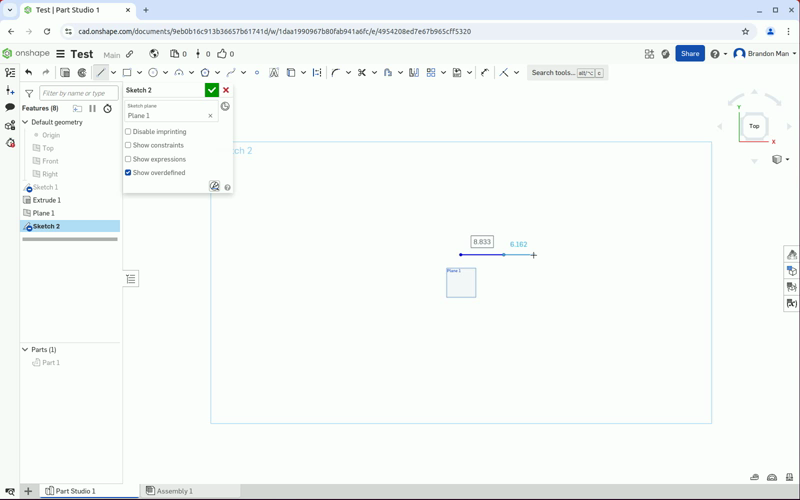
mouse_move(503, 211)
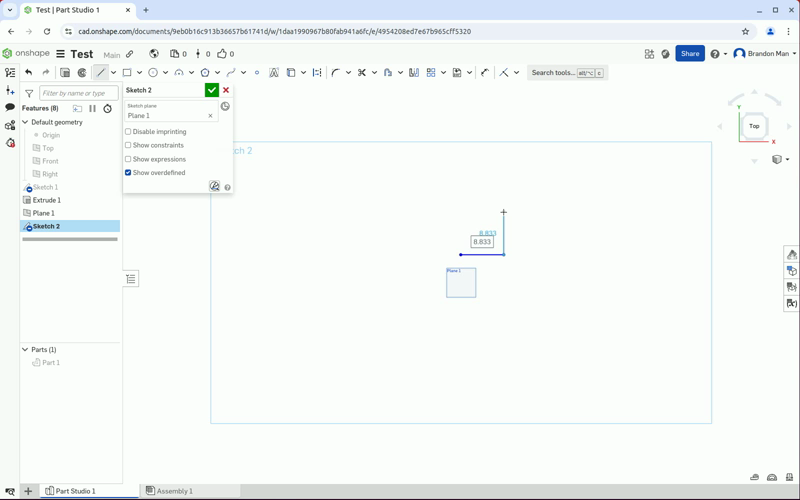
click(503, 211)
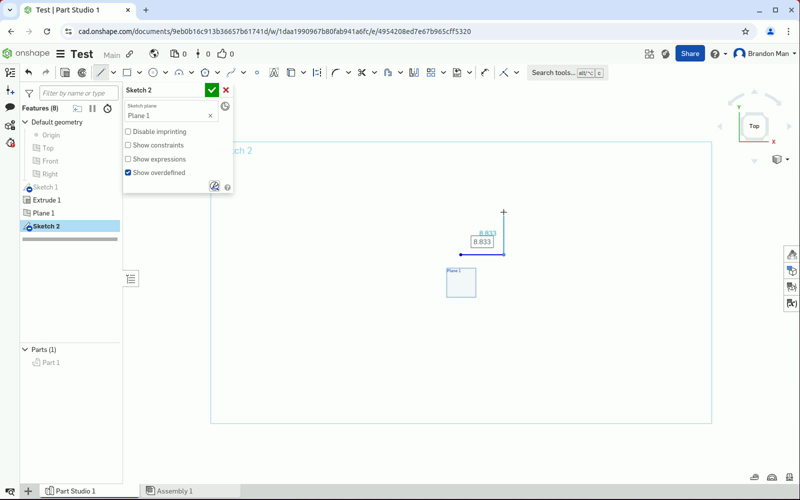
key_up(shift)
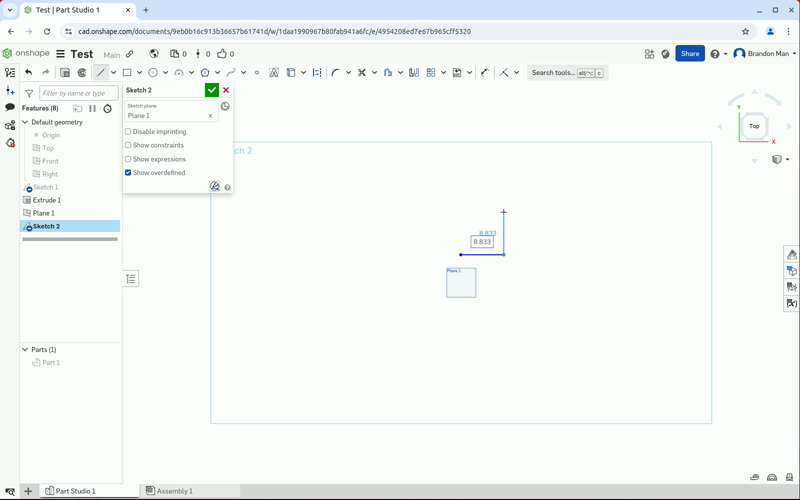
key_down(shift)
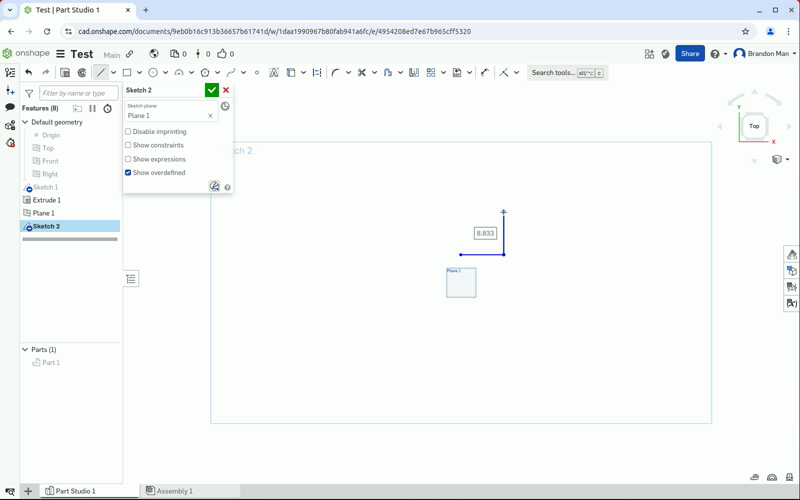
mouse_move(533, 211)
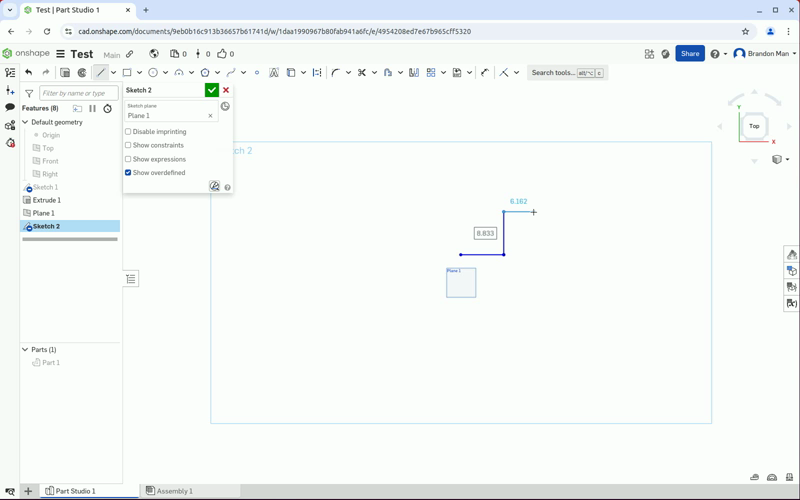
mouse_move(545, 211)
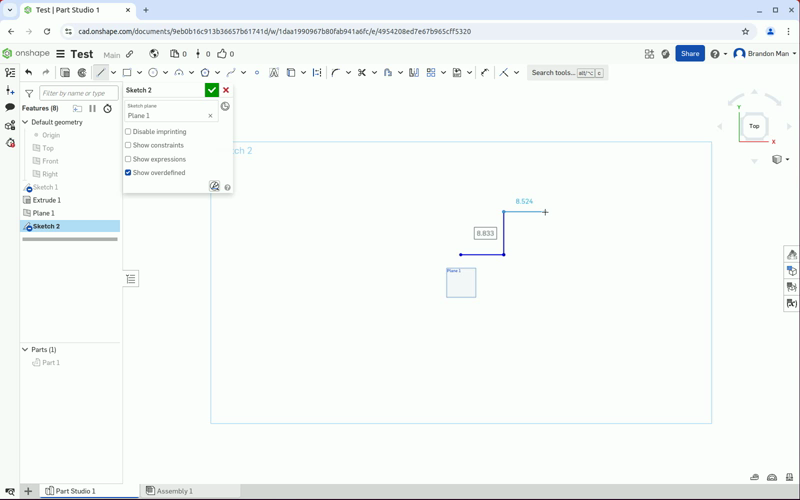
click(545, 211)
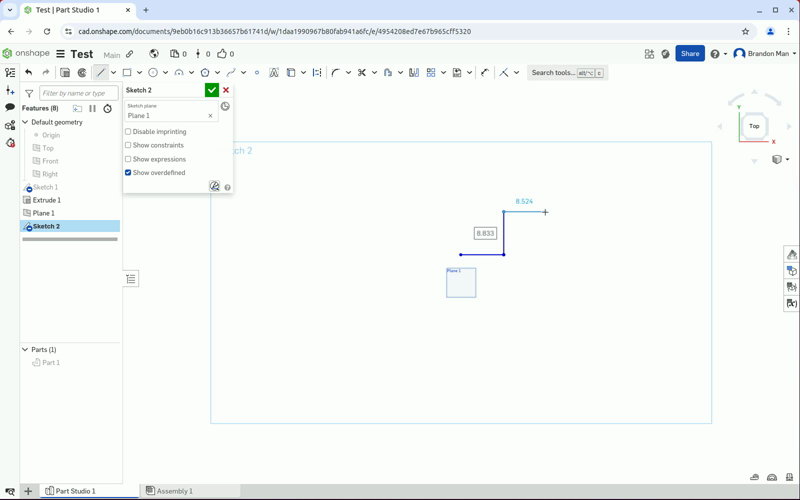
key_up(shift)
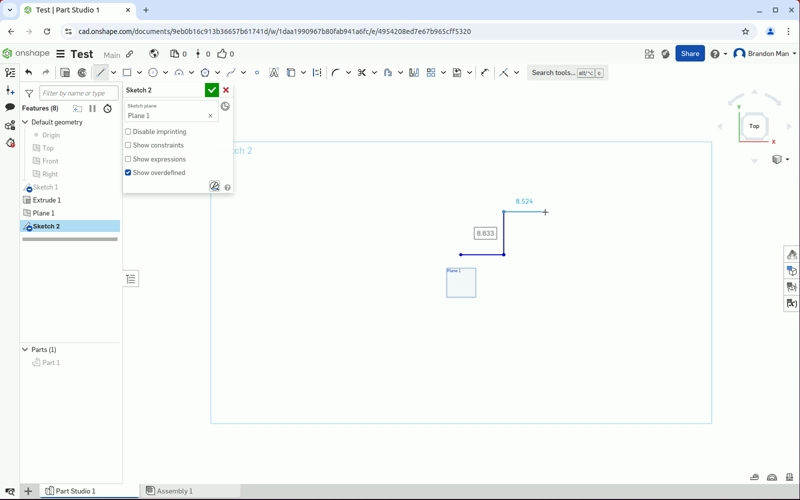
key_down(shift)
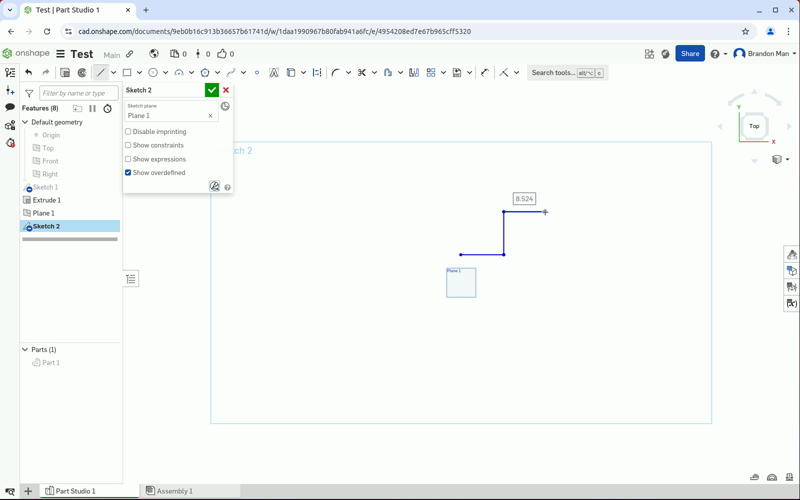
mouse_move(575, 211)
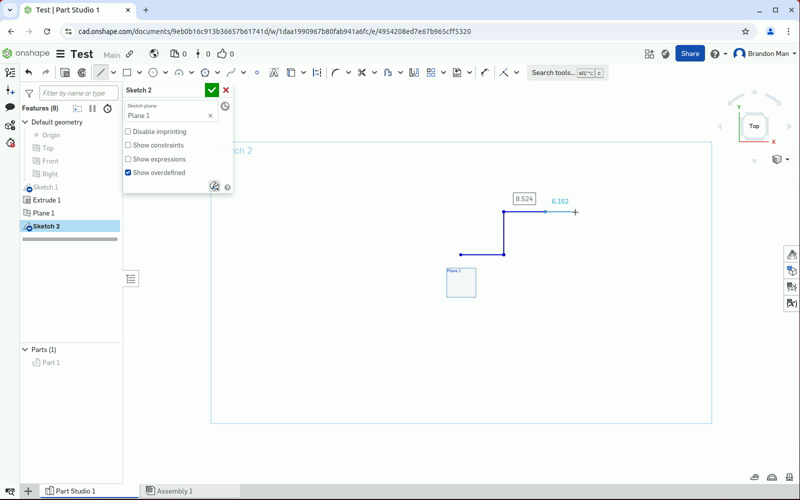
mouse_move(545, 170)
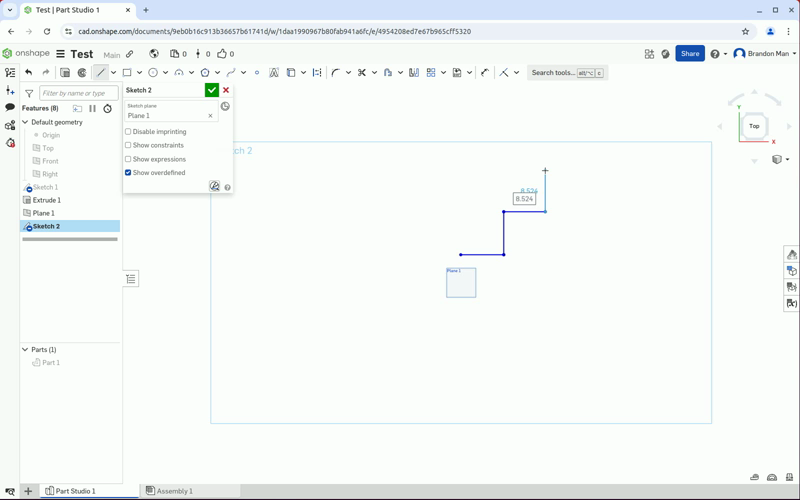
click(545, 170)
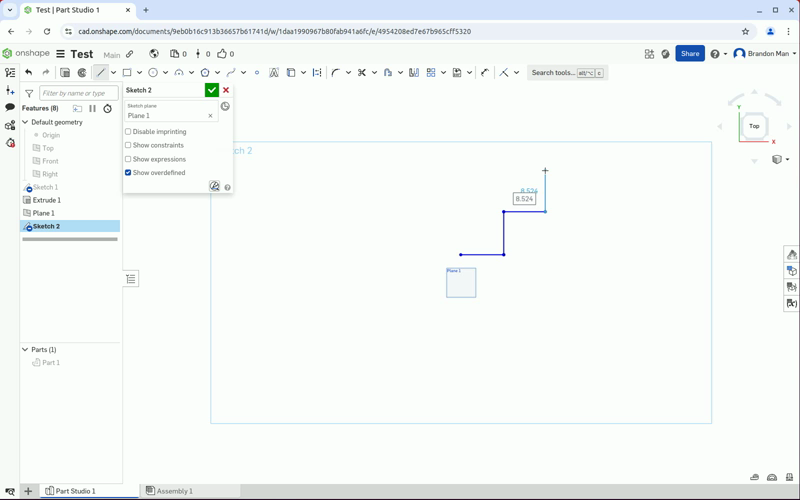
key_up(shift)
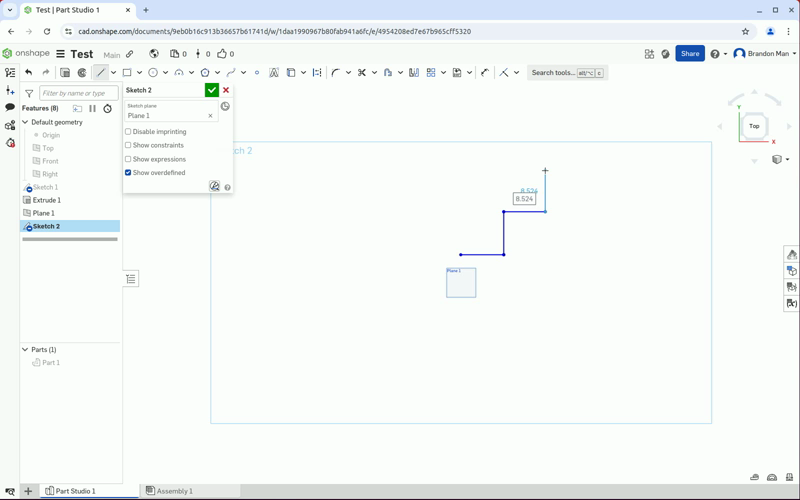
key_down(shift)
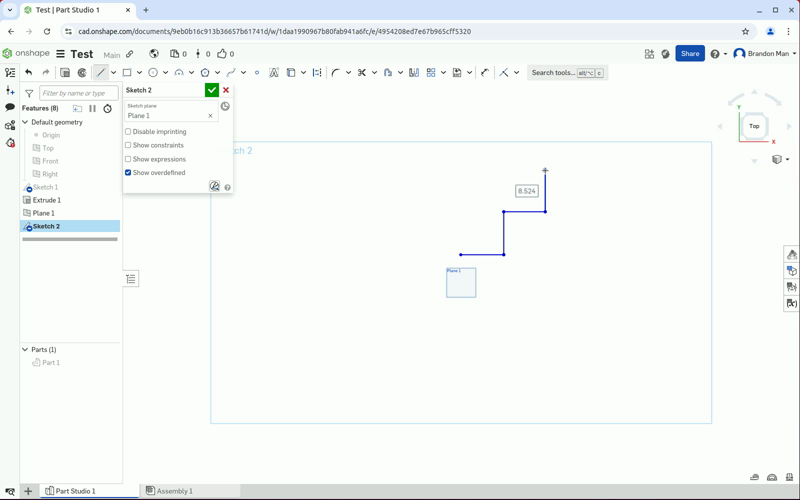
mouse_move(460, 170)
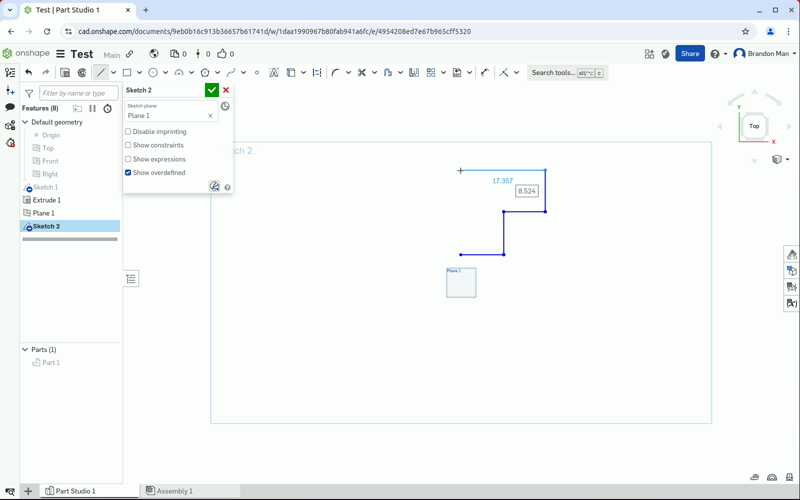
click(460, 170)
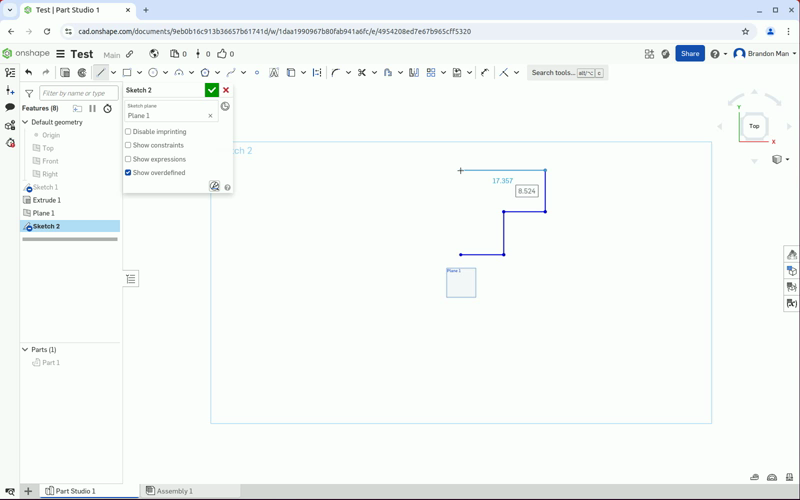
key_up(shift)
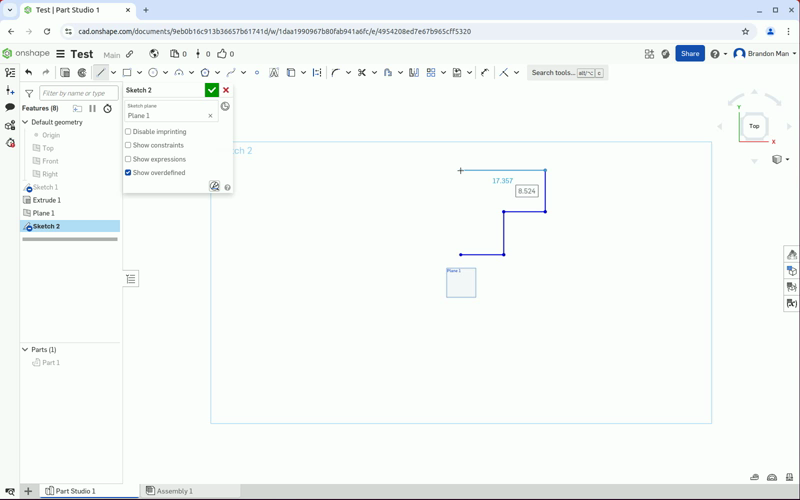
key_down(shift)
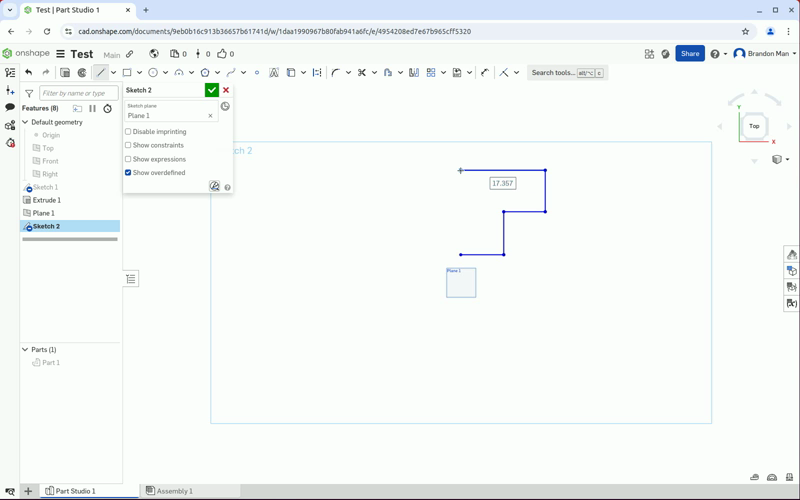
mouse_move(460, 254)
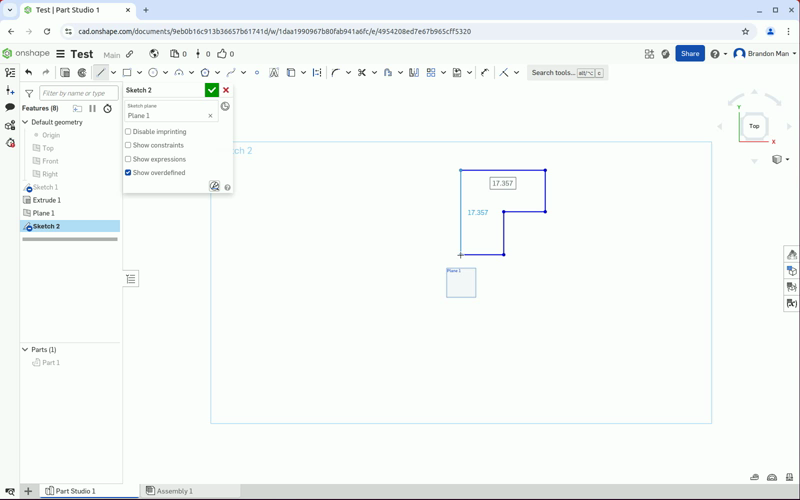
key_up(shift)
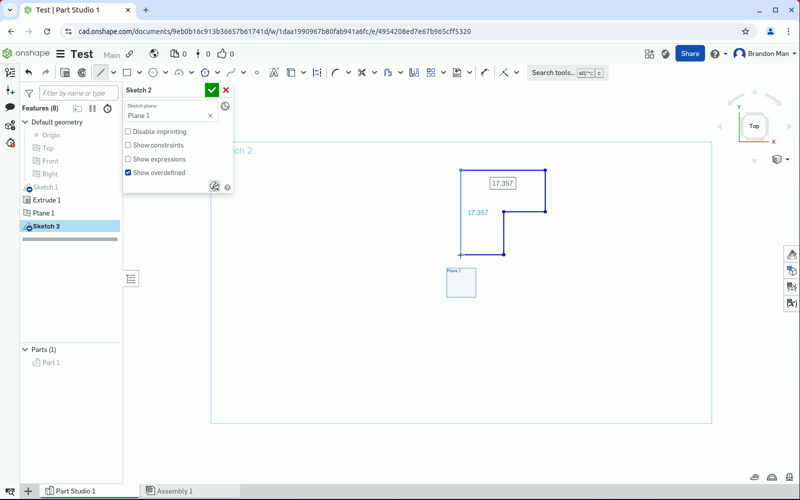
click(460, 254)
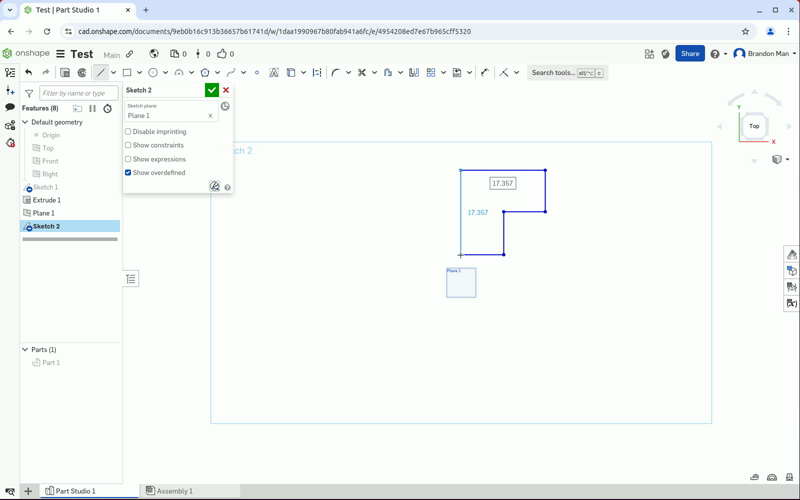
key(esc)
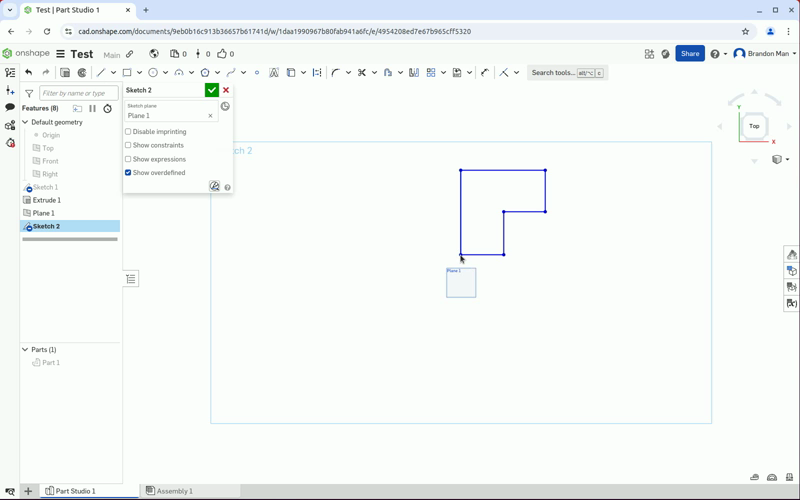
mouse_move(528, 188)
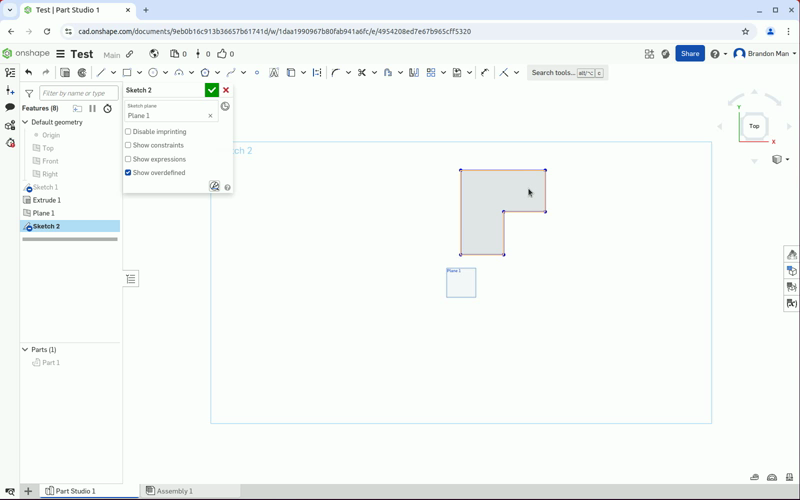
click(528, 188)
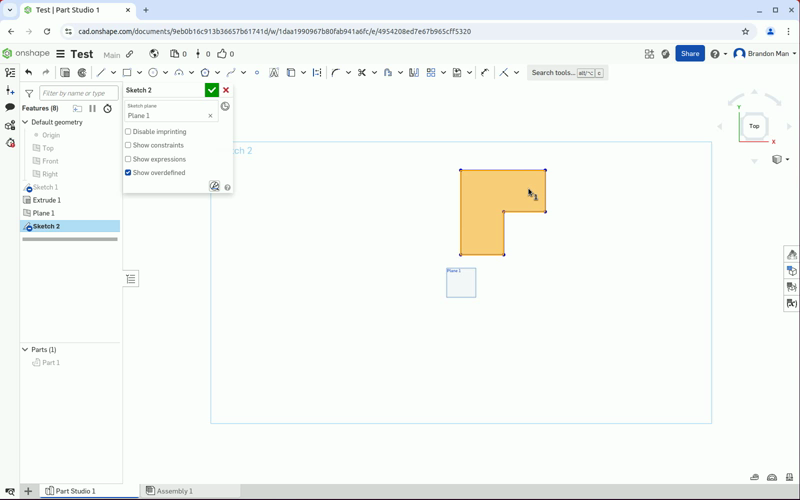
mouse_move(73, 352)
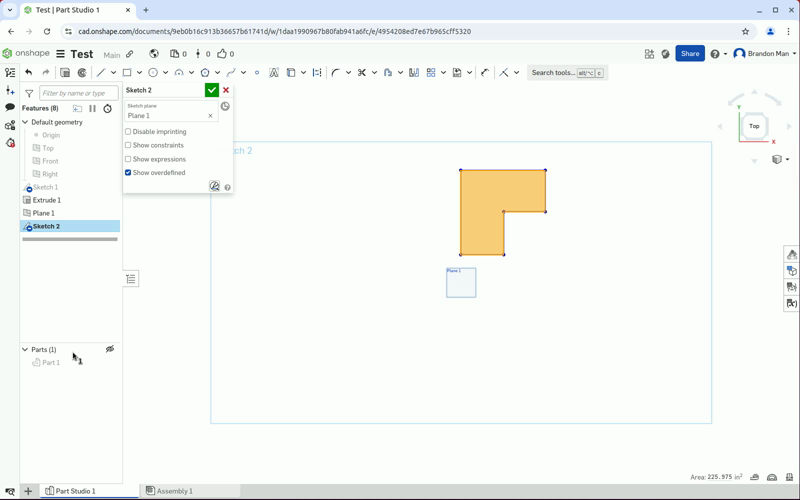
key(shift+y)
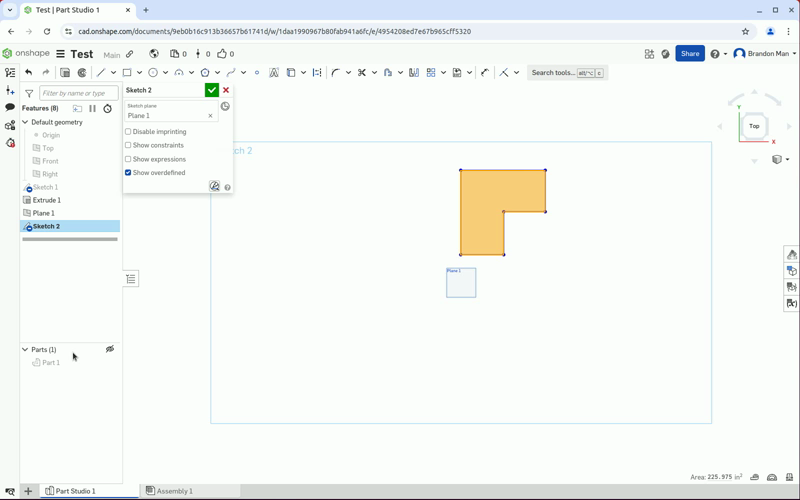
key(shift+e)
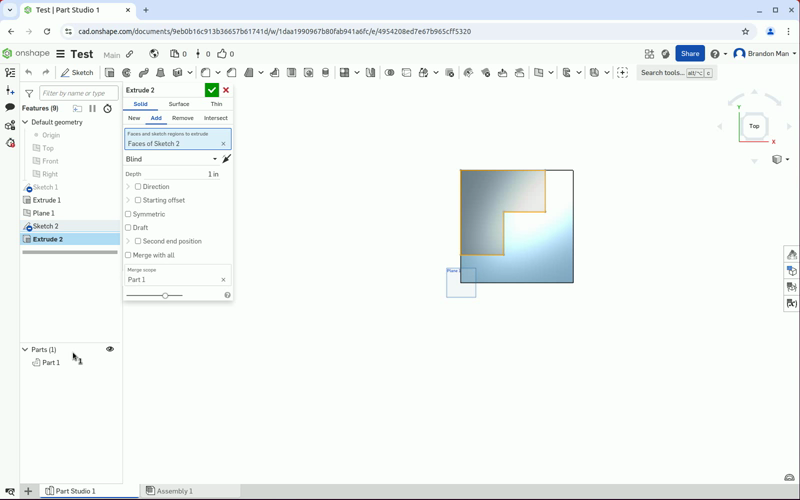
mouse_move(143, 106)
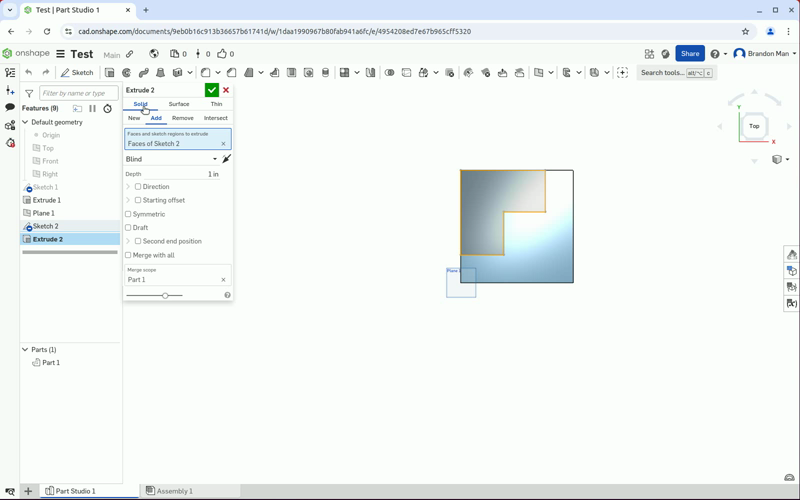
click(143, 106)
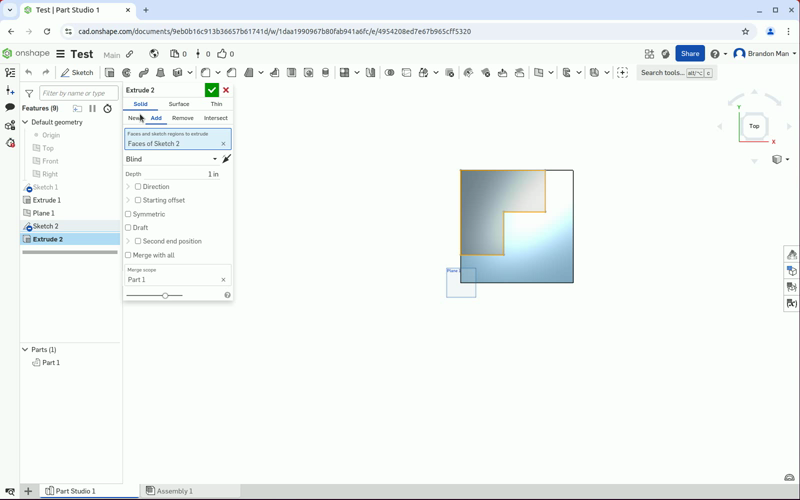
mouse_move(137, 120)
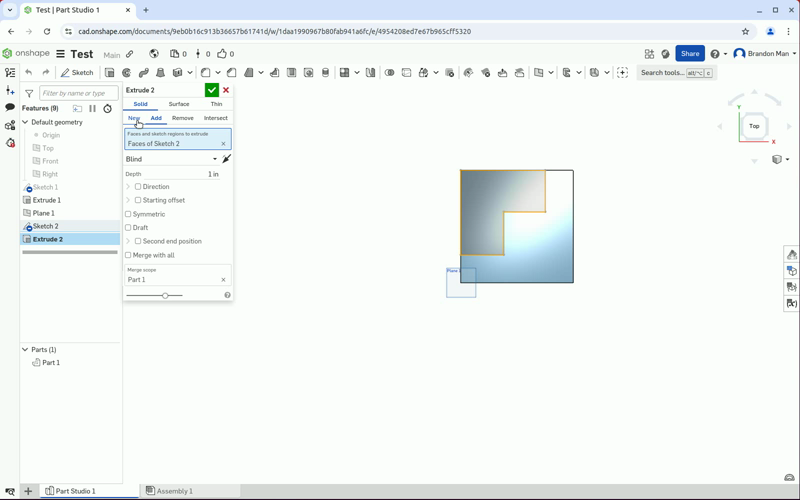
click(137, 120)
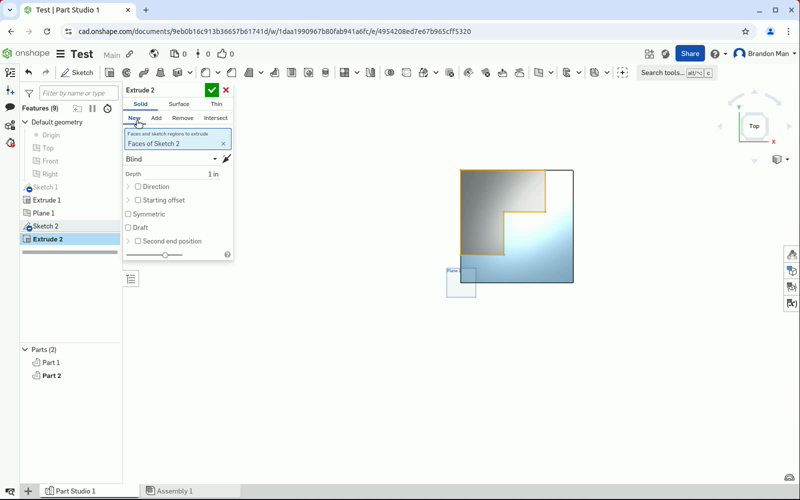
key(tab, 4)
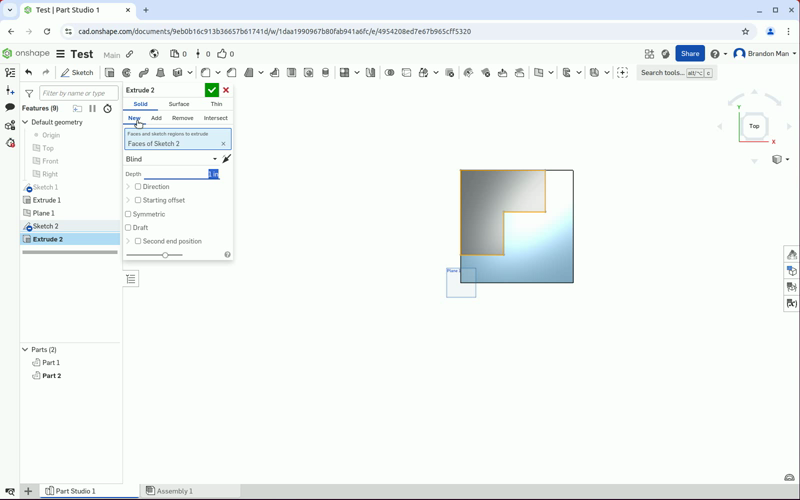
text(11.554)
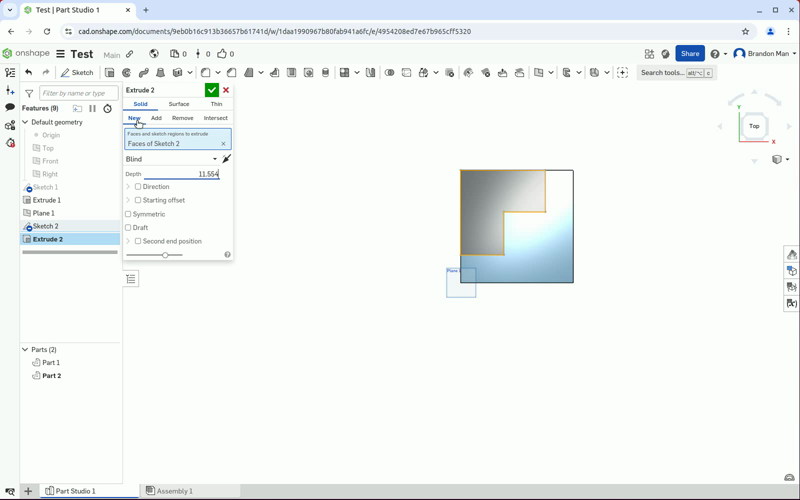
key(enter)
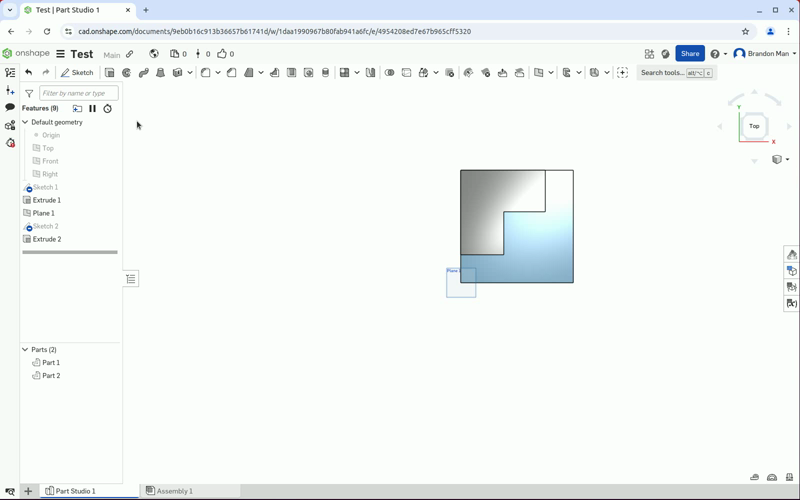
key(shift+h)
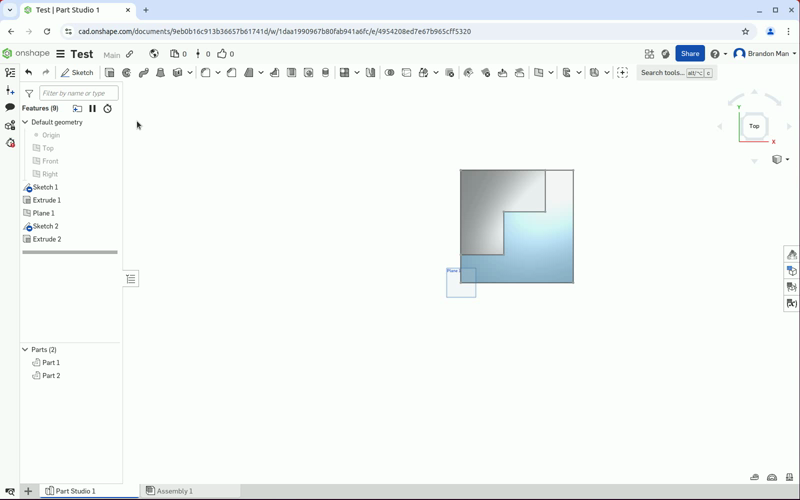
key(shift+h)
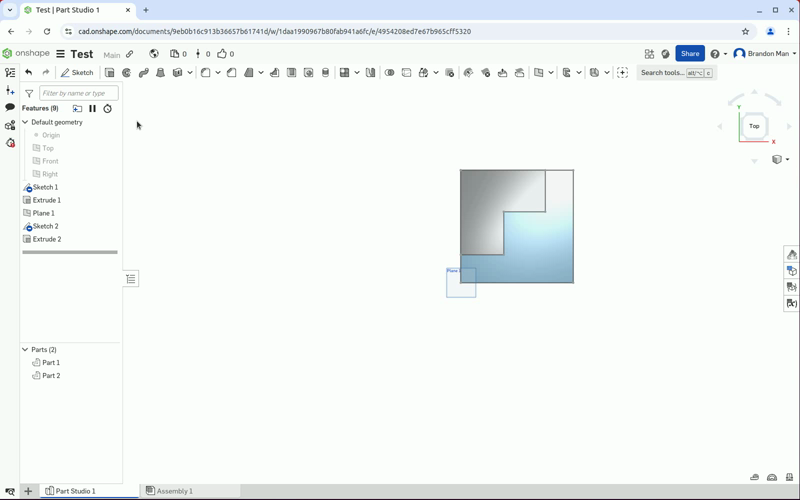
key(shift+7)
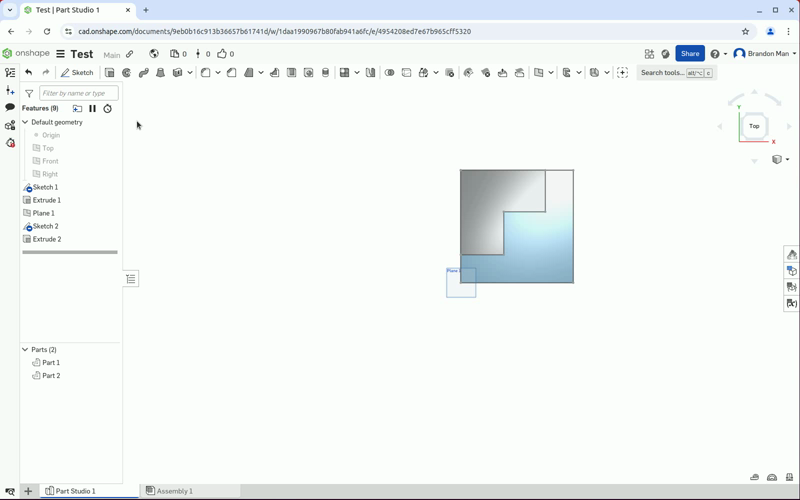
key(up, 3)
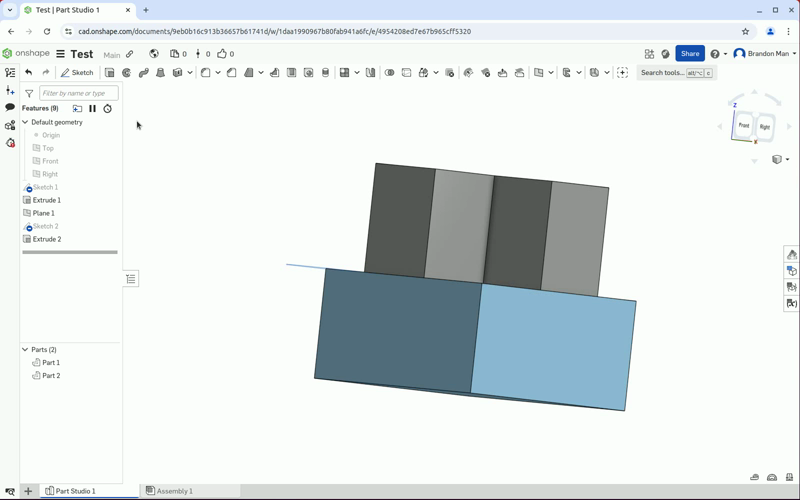
key(left, 3)
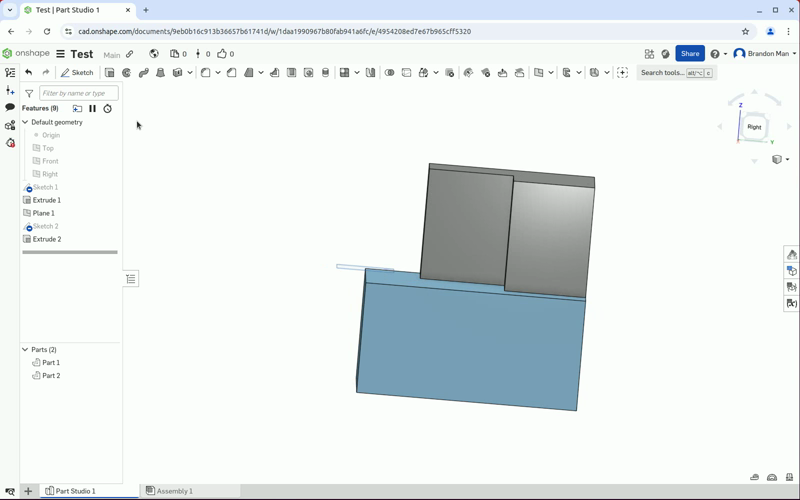
key(right, 3)
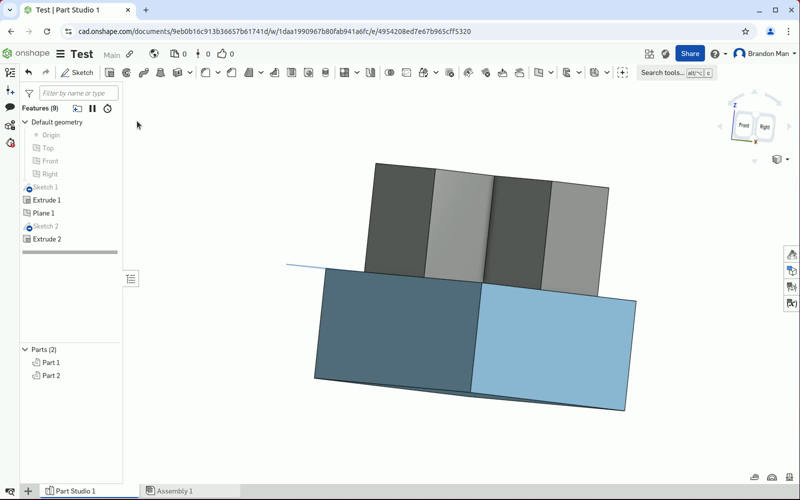
key(down, 3)
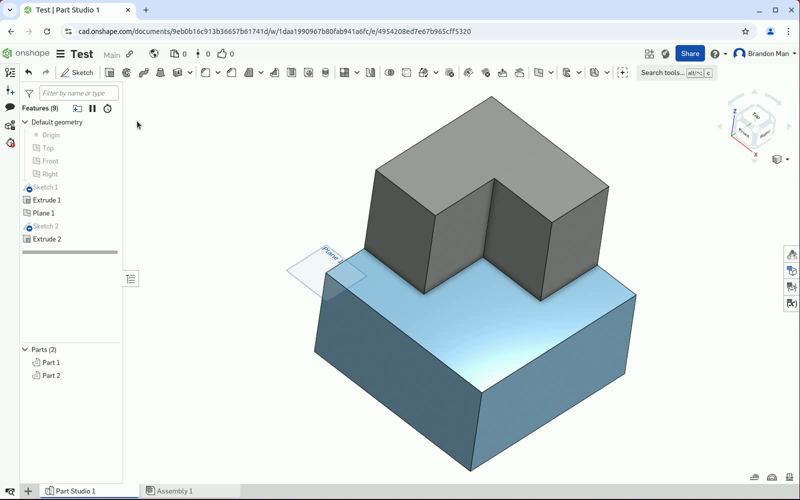
mouse_move(73, 189)
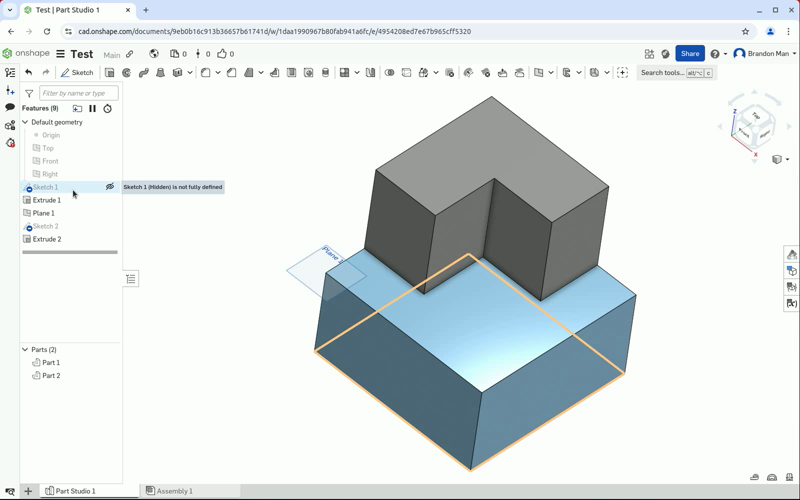
click(73, 189)